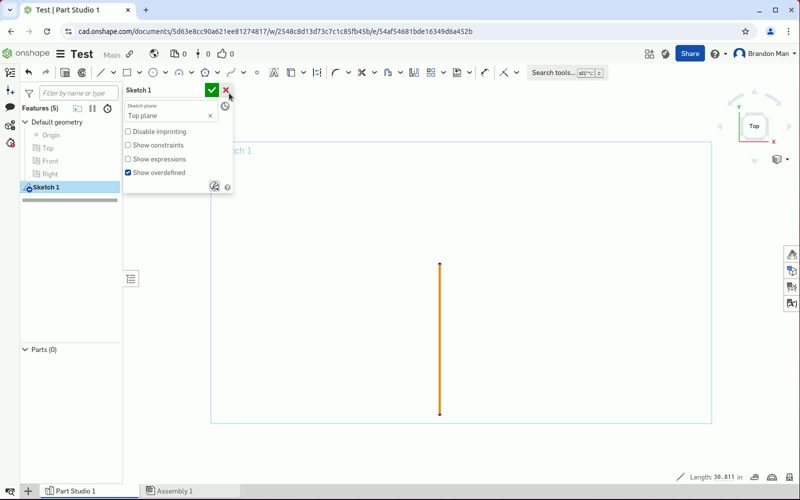
key(shift+h)
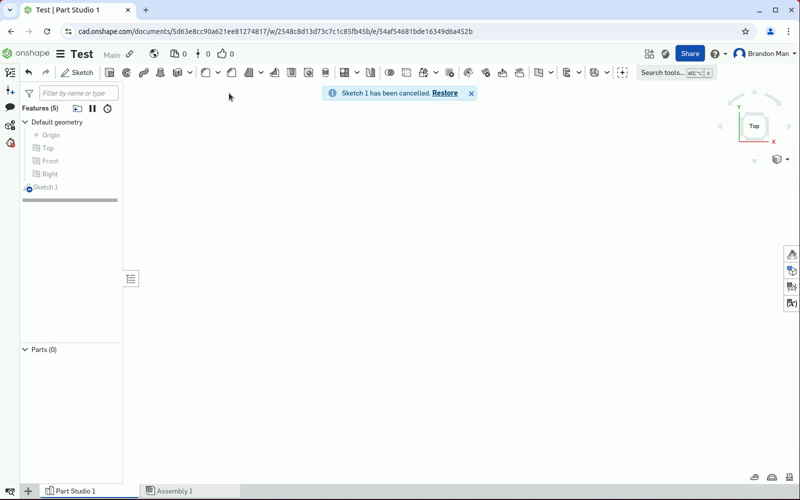
mouse_move(73, 352)
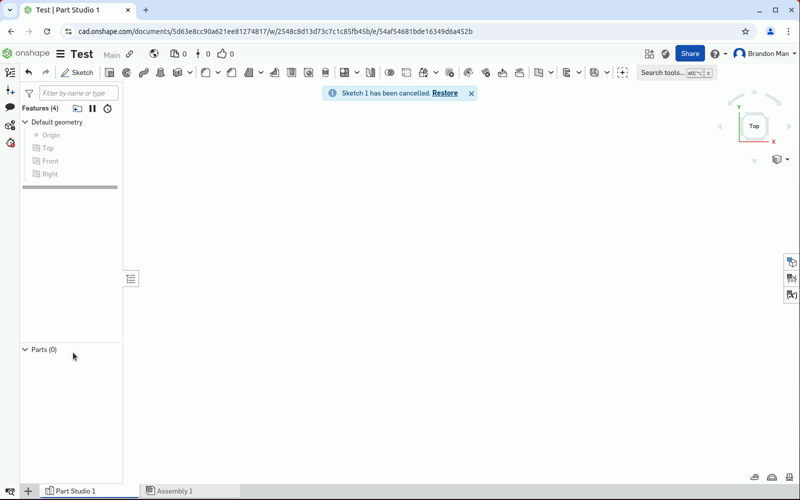
key(y)
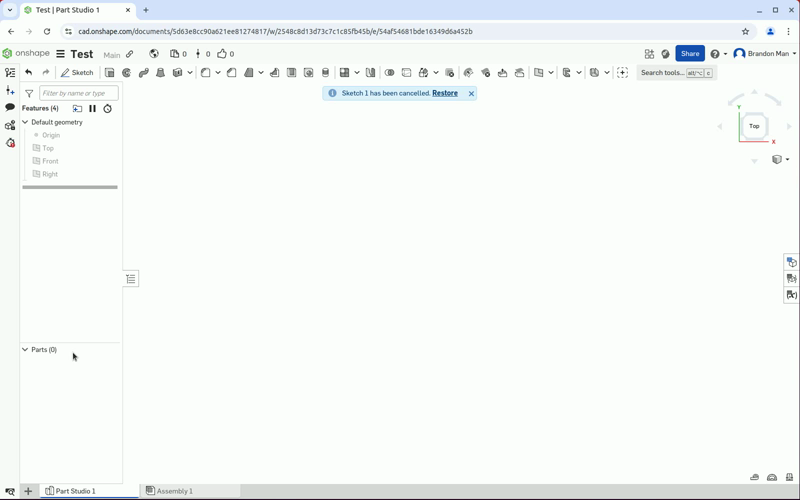
key(shift+p)
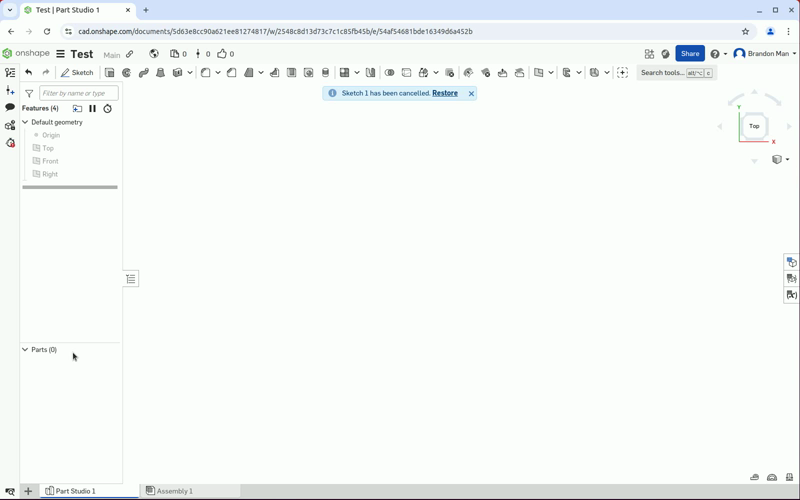
key(space)
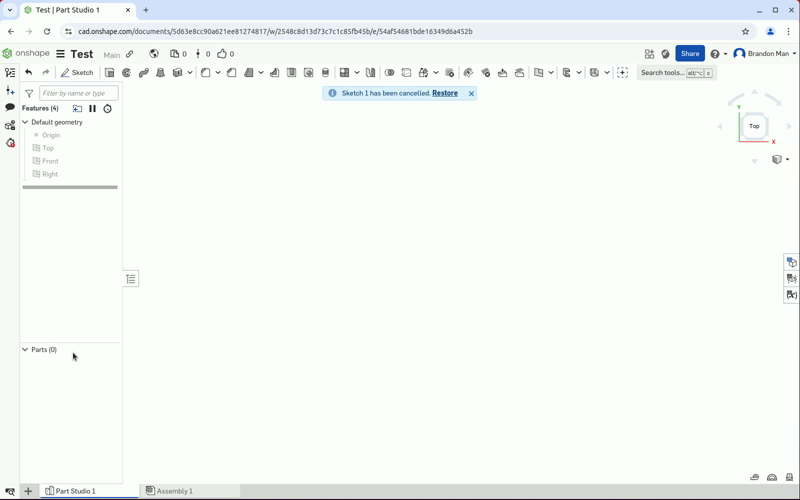
key_down(shift)
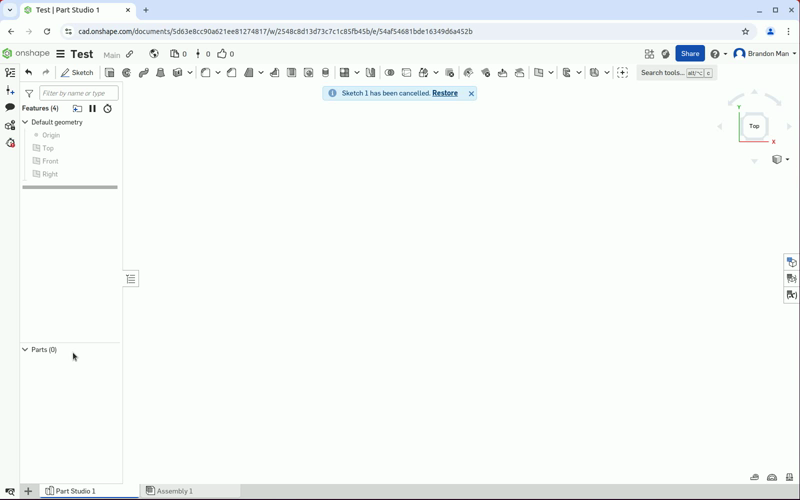
key(up)
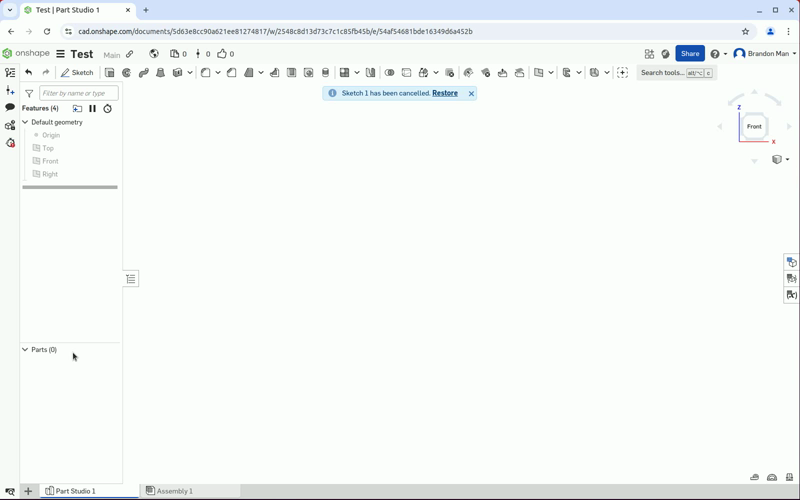
key_up(shift)
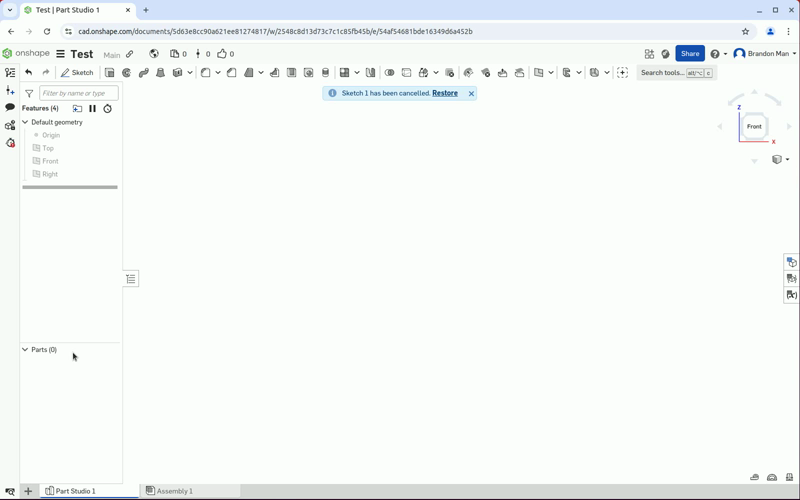
key(space)
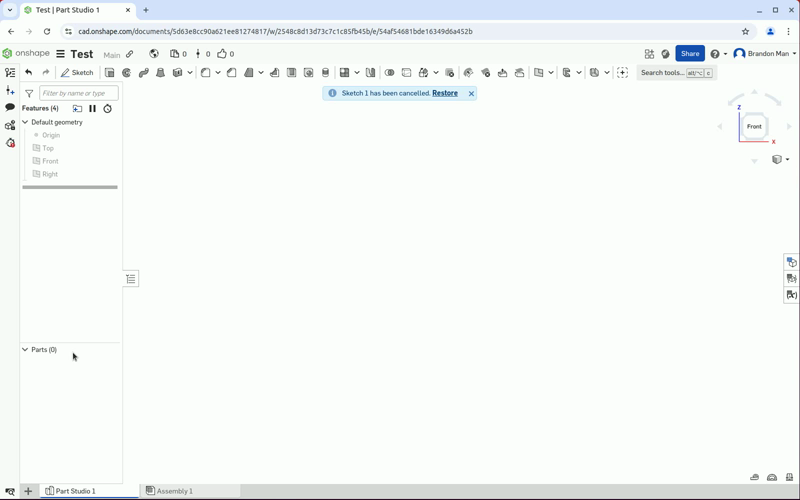
key_down(shift)
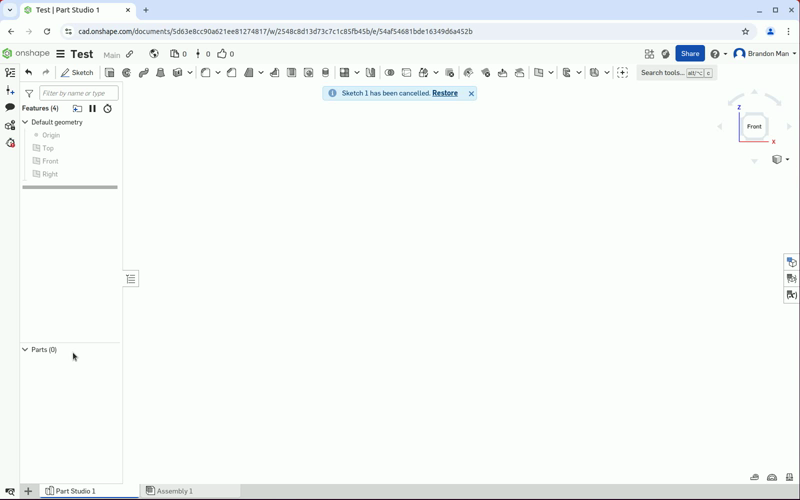
key(left)
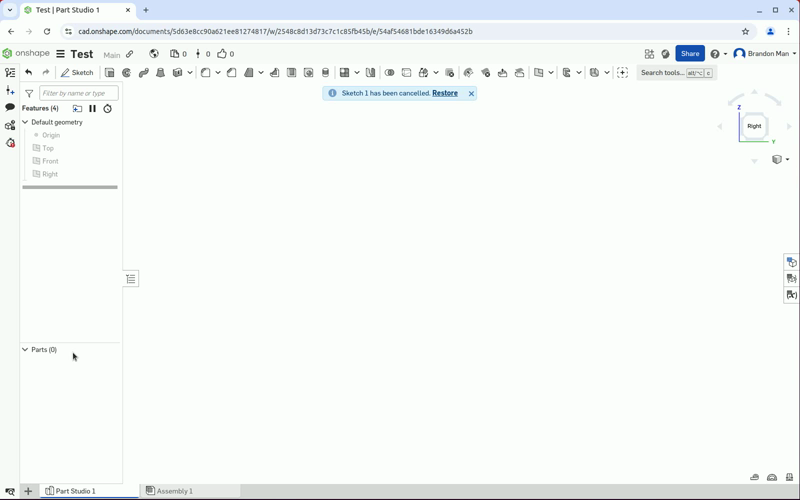
key_up(shift)
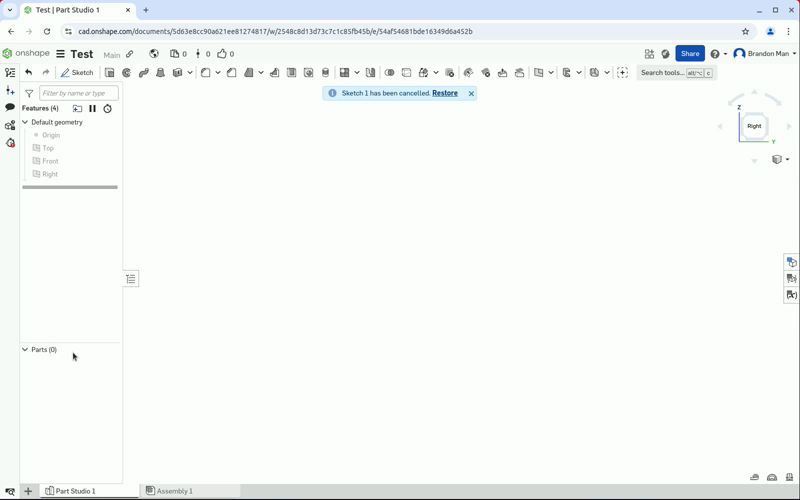
mouse_move(73, 352)
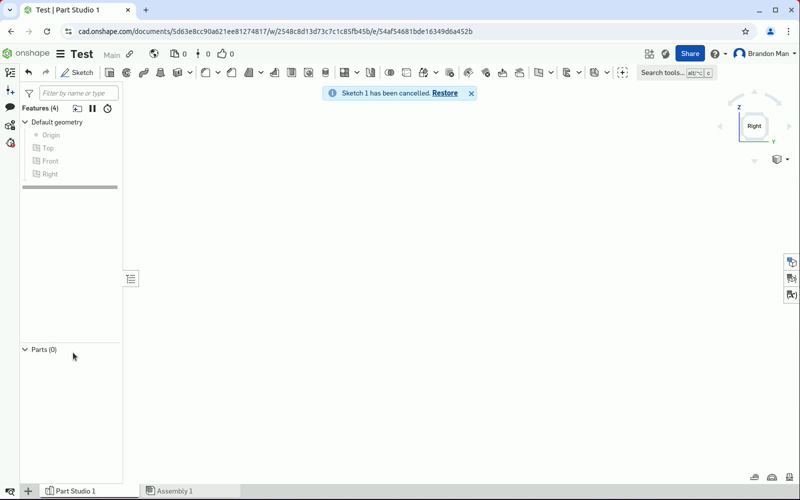
key(shift+y)
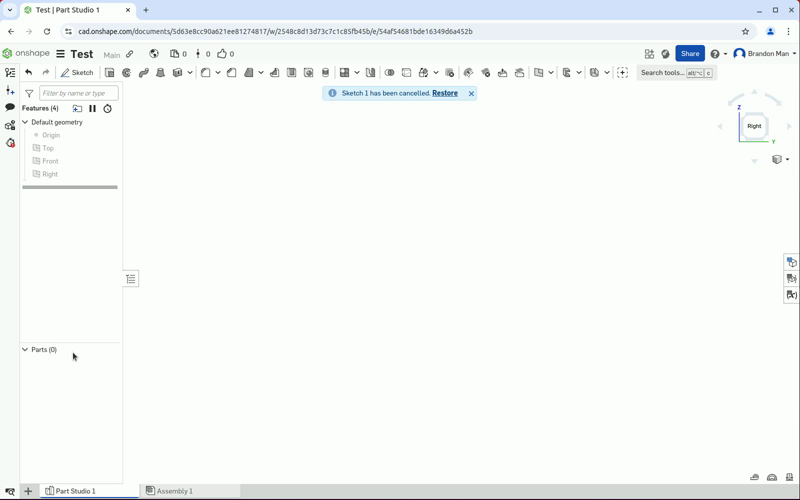
key(shift+s)
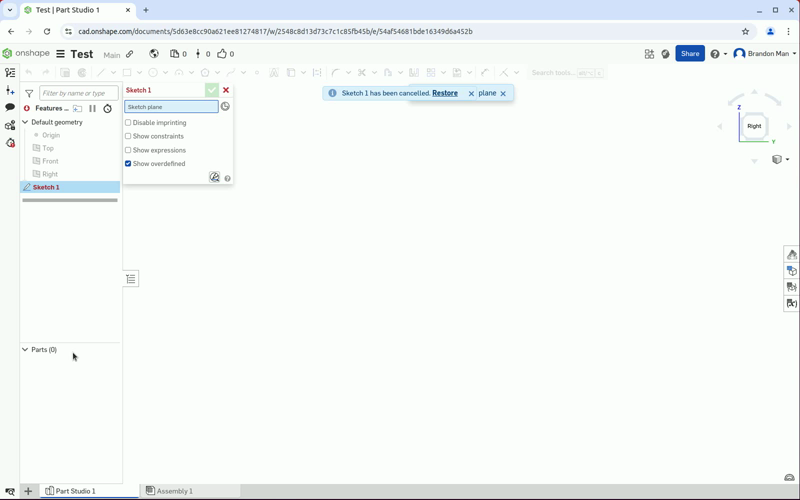
mouse_move(73, 176)
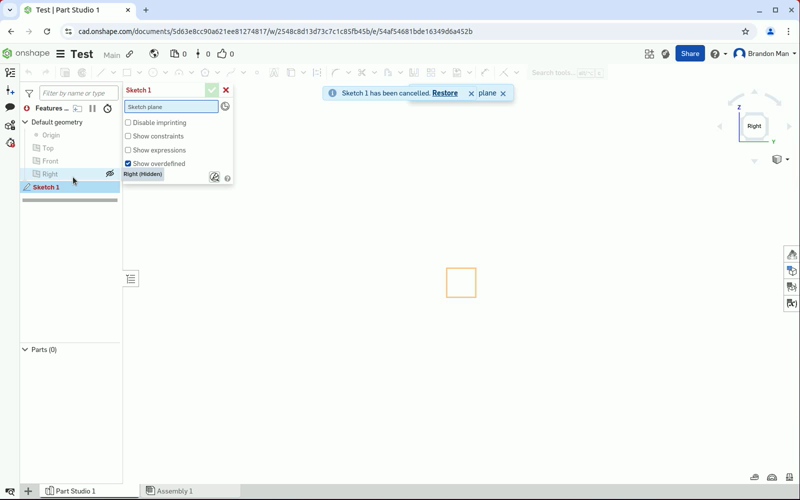
click(73, 176)
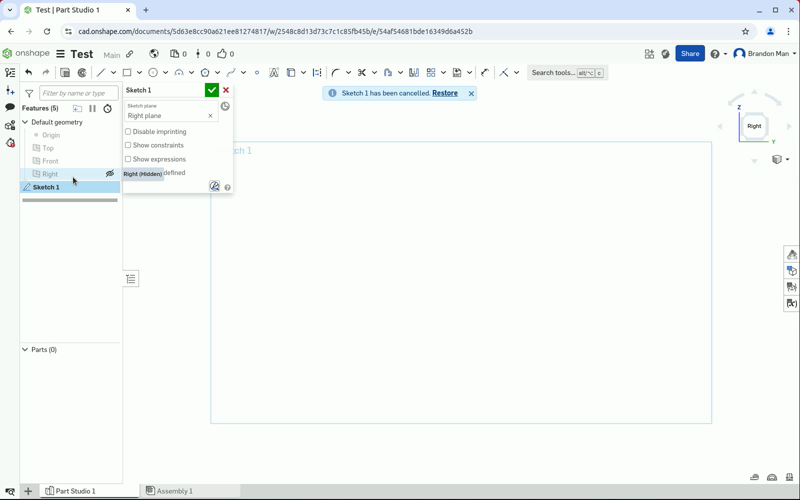
mouse_move(73, 352)
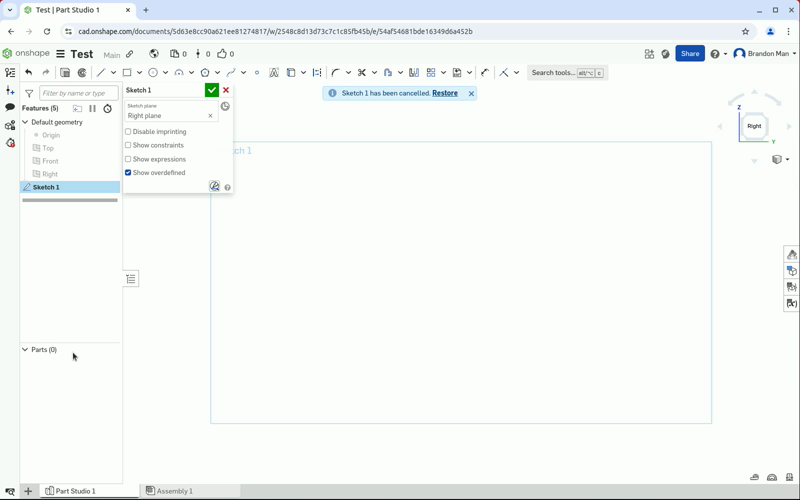
key(y)
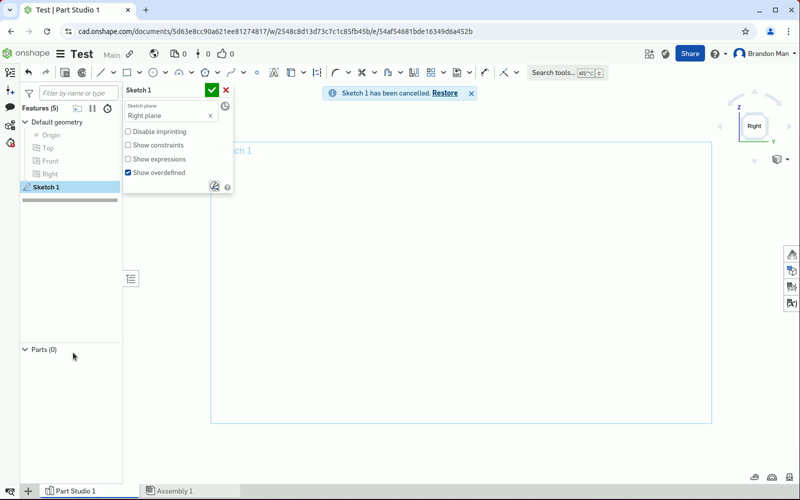
key(l)
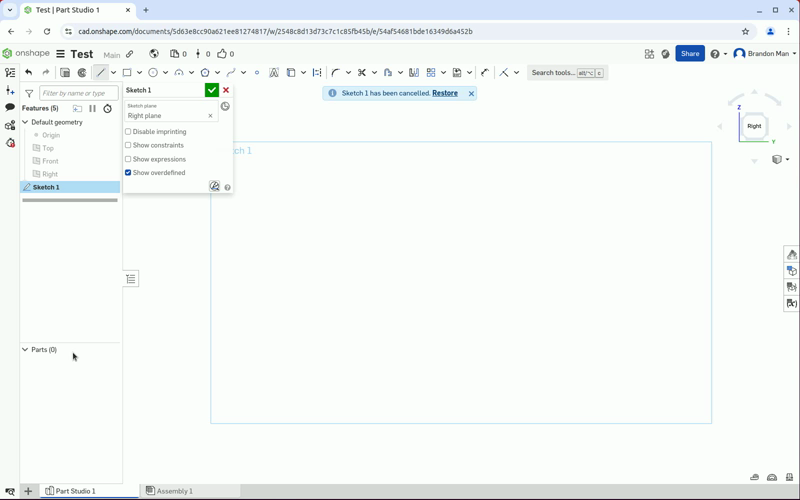
key_down(shift)
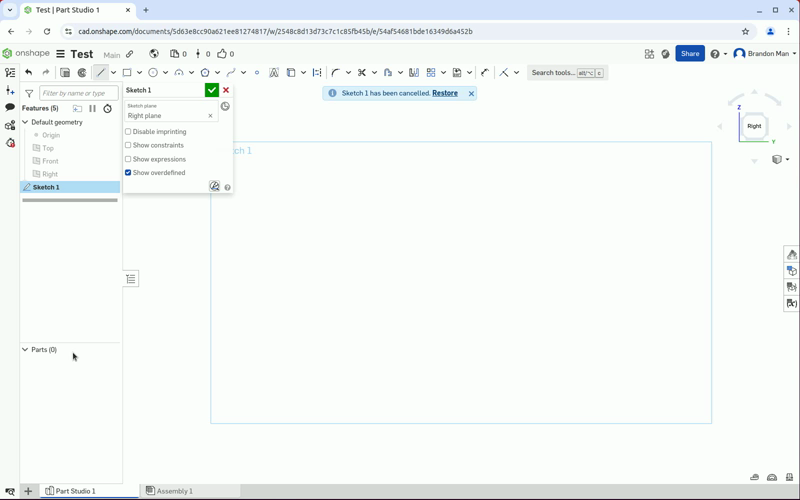
mouse_move(460, 282)
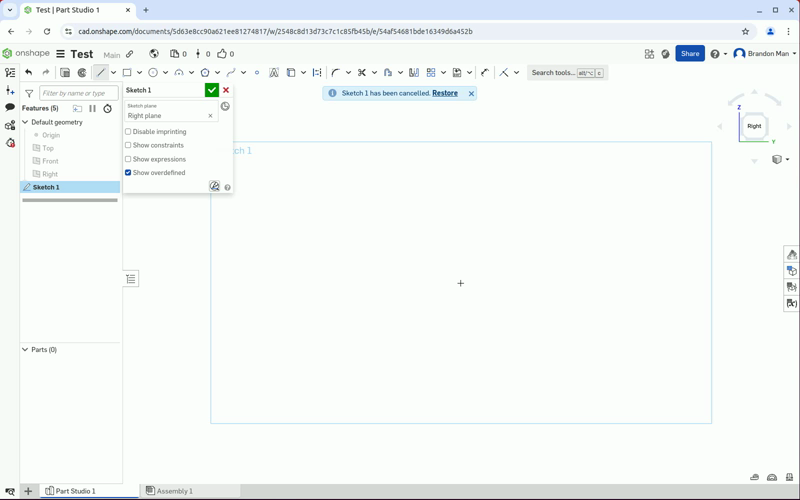
click(460, 282)
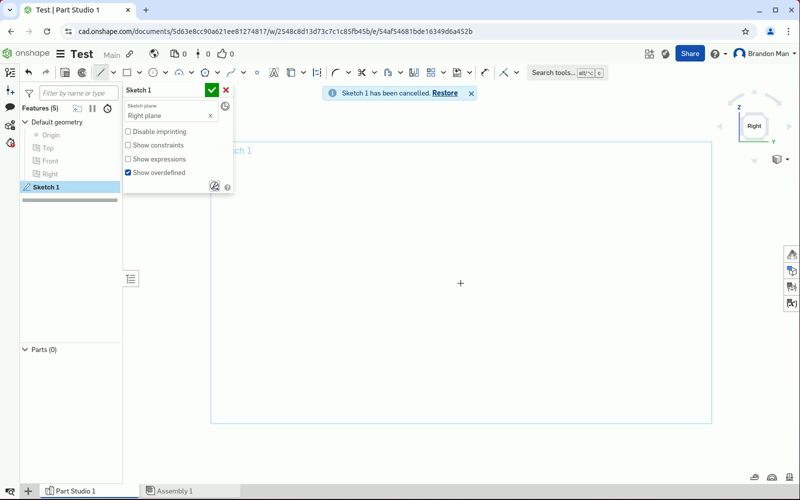
key_up(shift)
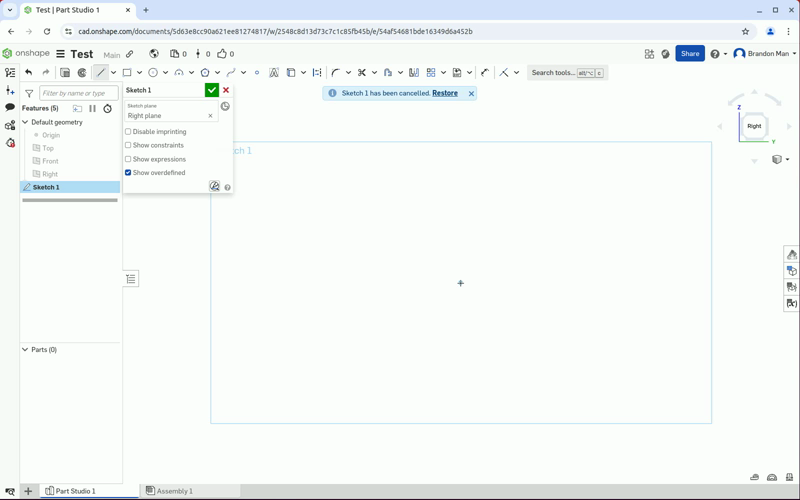
key_down(shift)
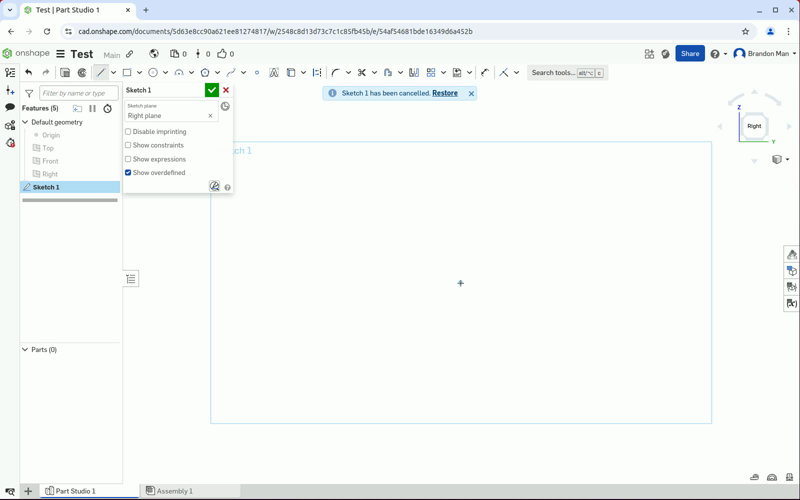
mouse_move(536, 282)
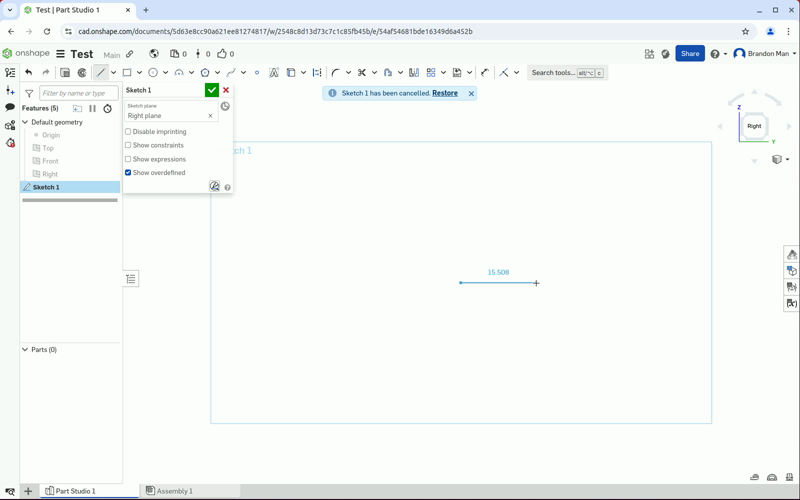
click(536, 282)
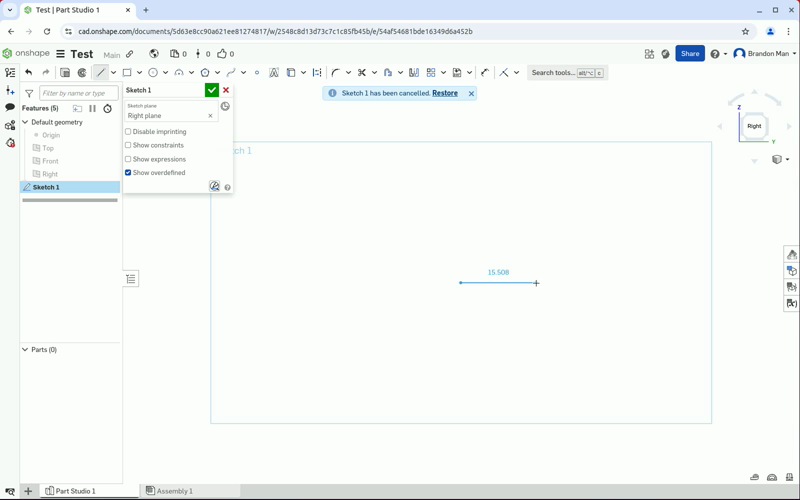
key_up(shift)
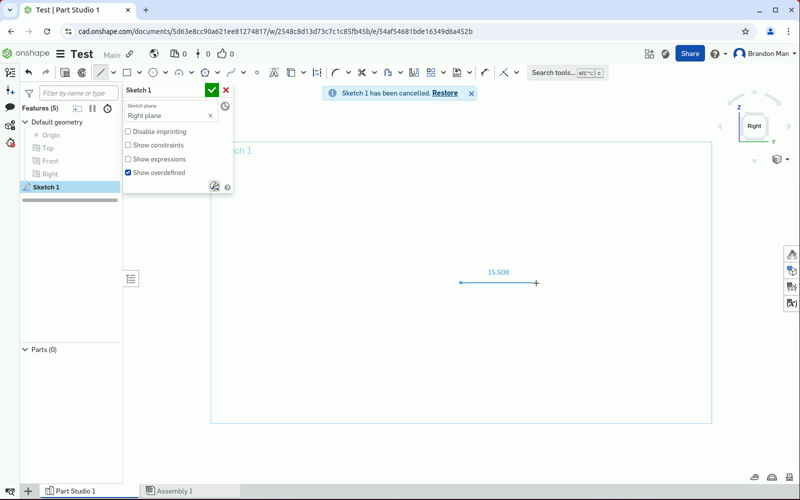
key_down(shift)
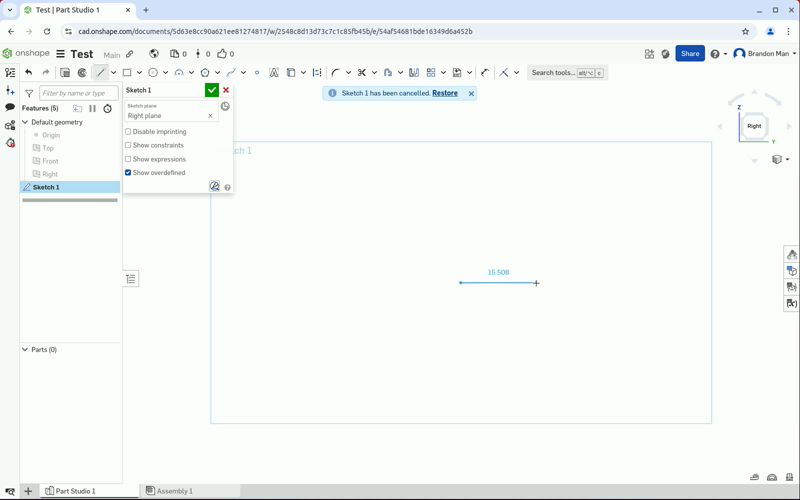
mouse_move(566, 282)
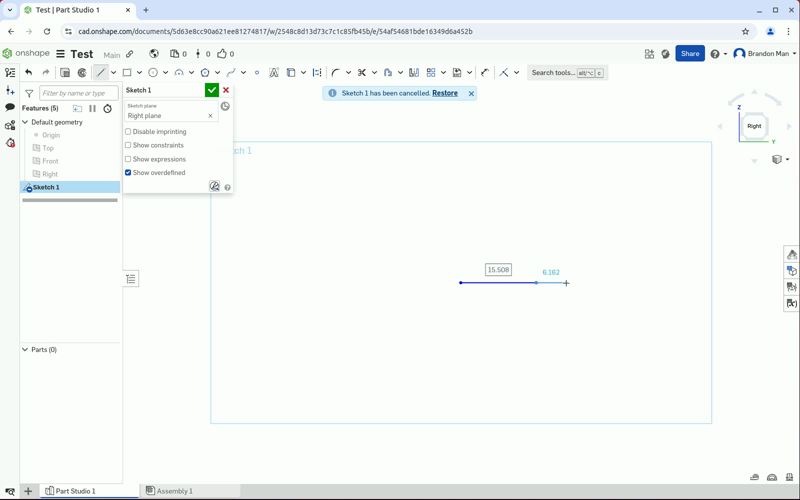
mouse_move(536, 226)
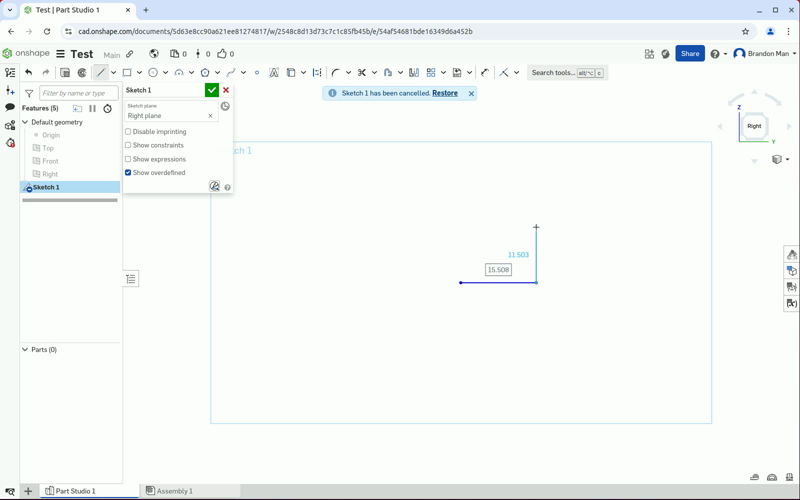
click(536, 226)
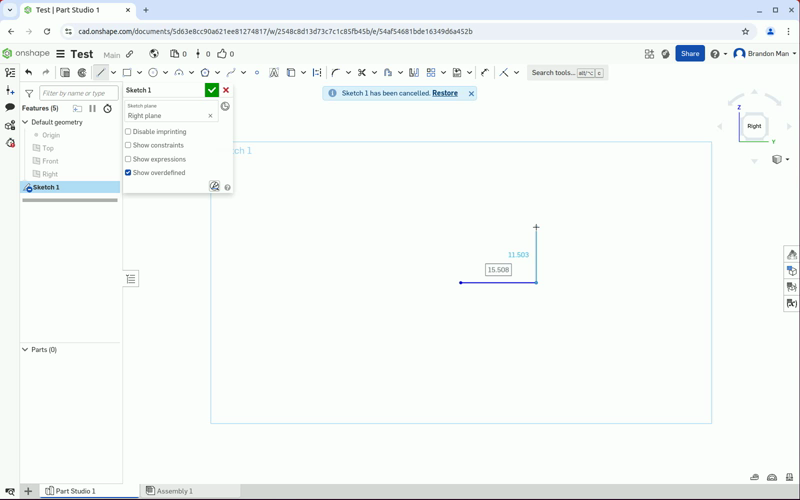
key_up(shift)
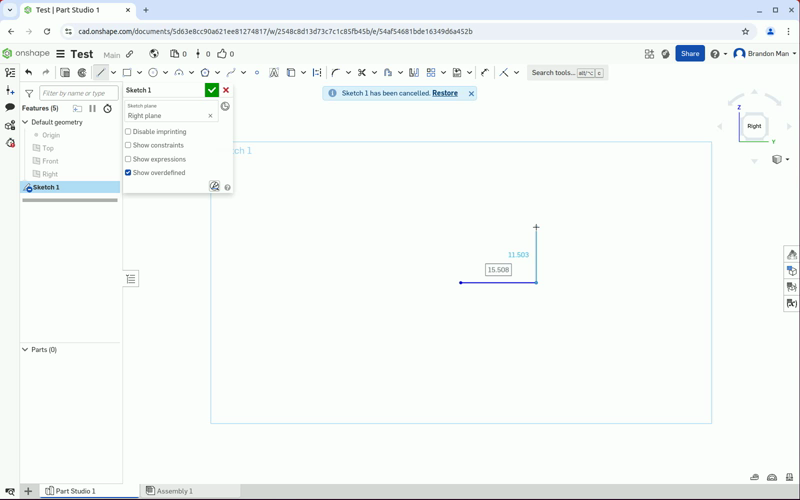
key_down(shift)
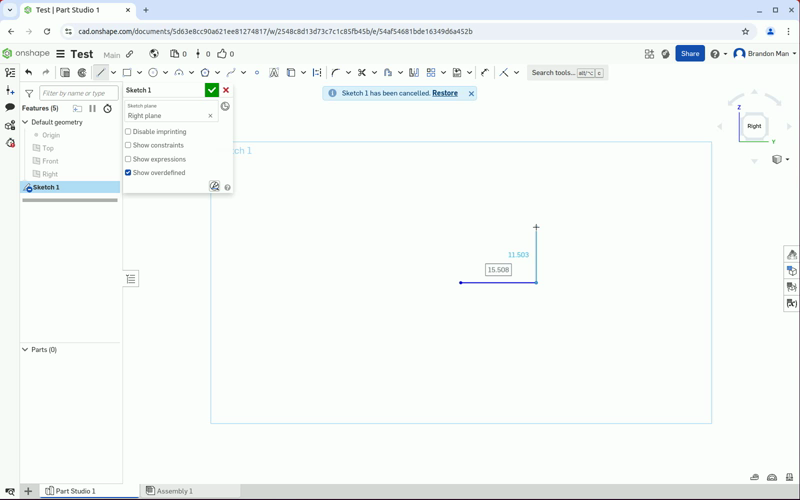
mouse_move(566, 226)
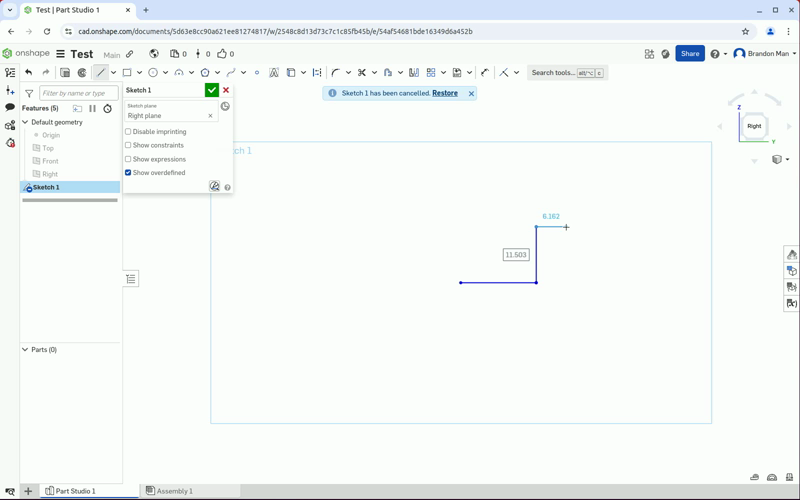
mouse_move(517, 226)
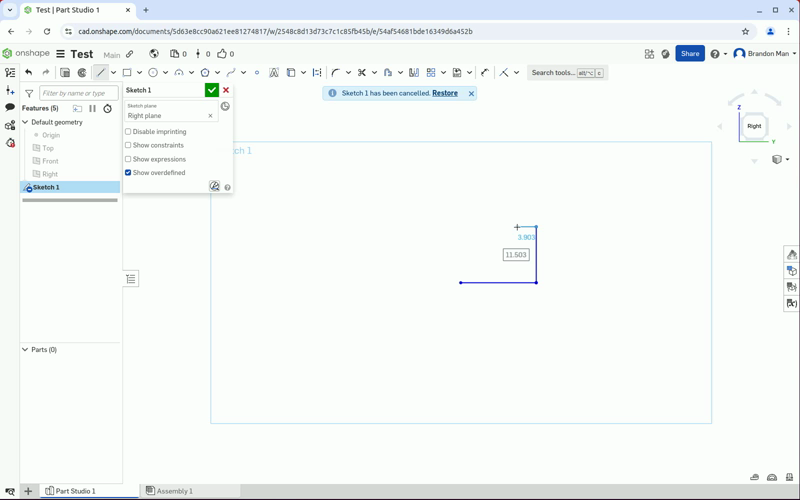
click(517, 226)
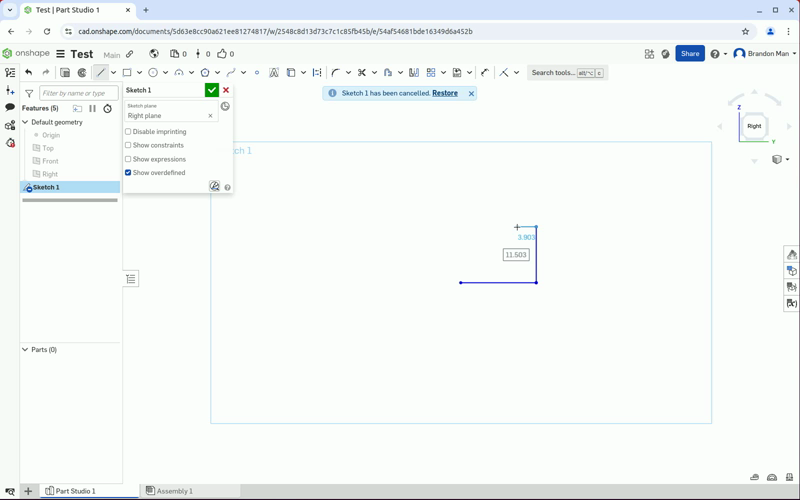
key_up(shift)
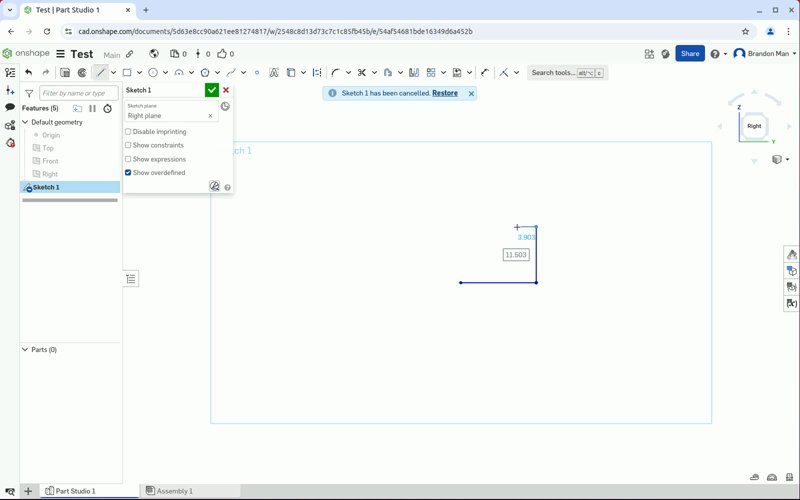
key_down(shift)
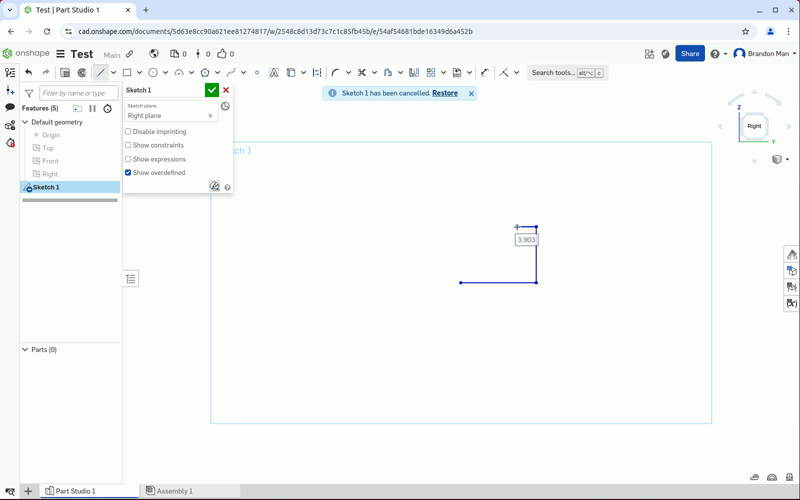
mouse_move(547, 226)
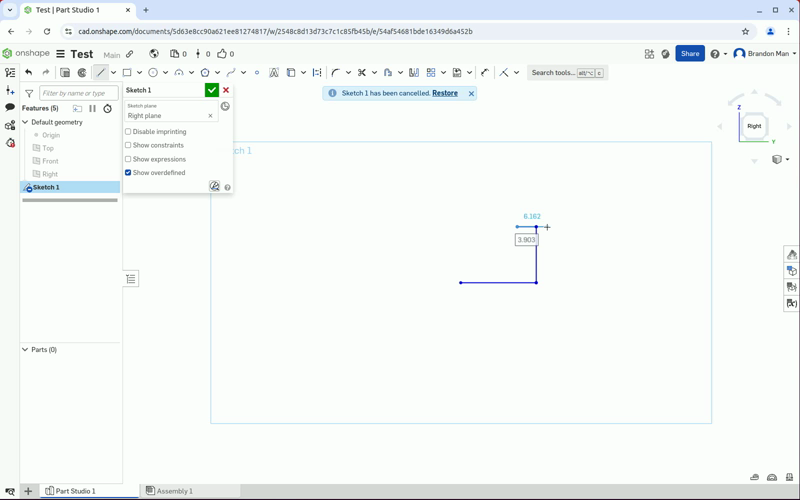
mouse_move(517, 264)
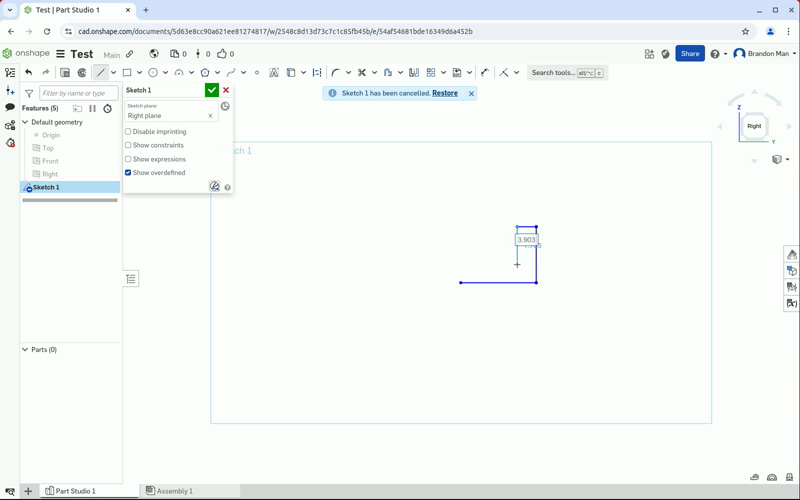
click(517, 264)
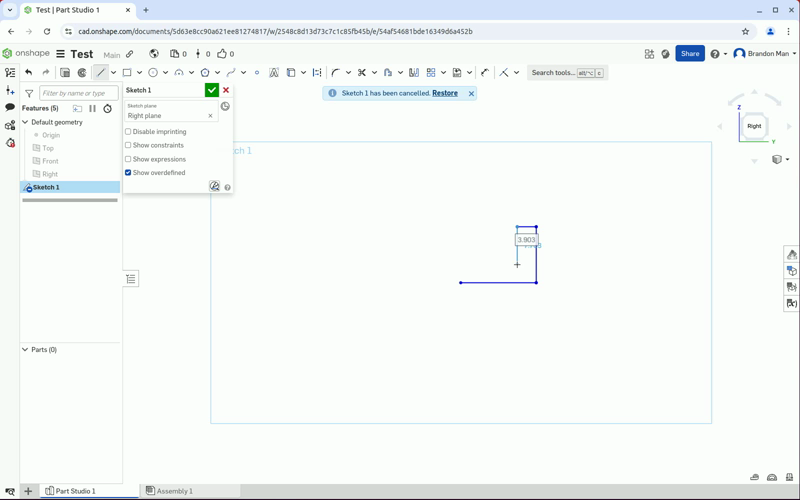
key_up(shift)
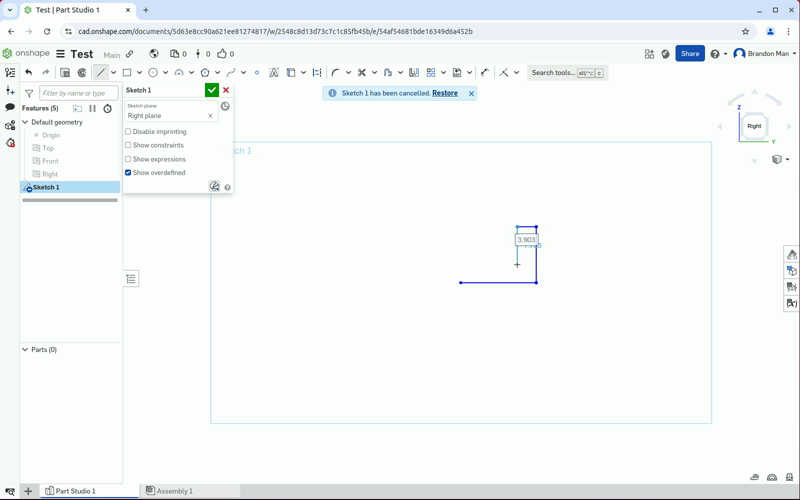
key_down(shift)
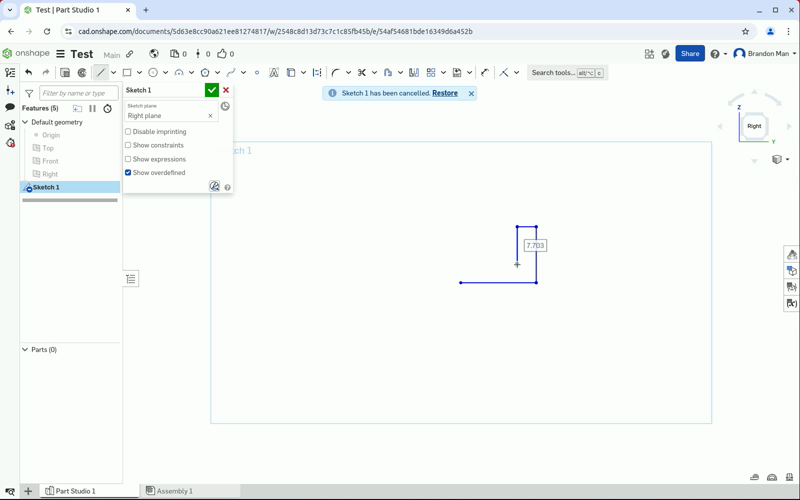
mouse_move(547, 264)
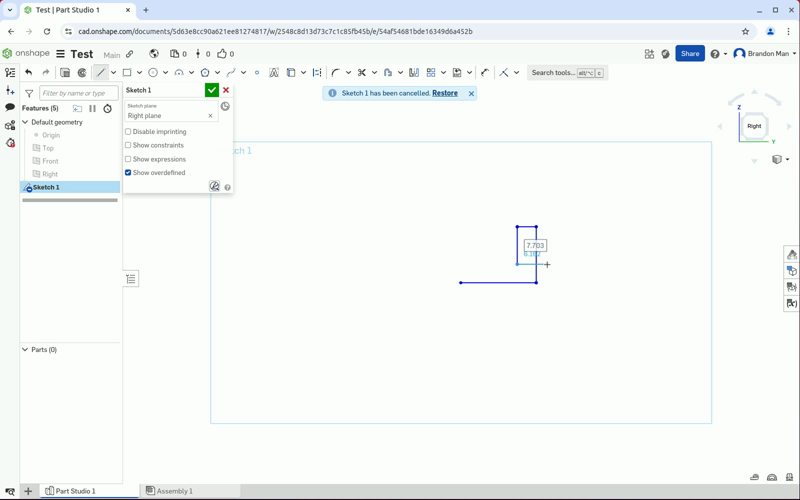
mouse_move(460, 264)
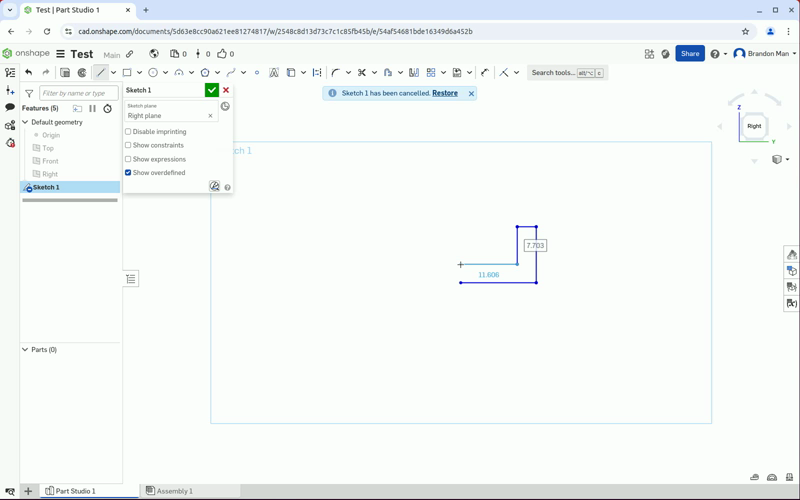
click(460, 264)
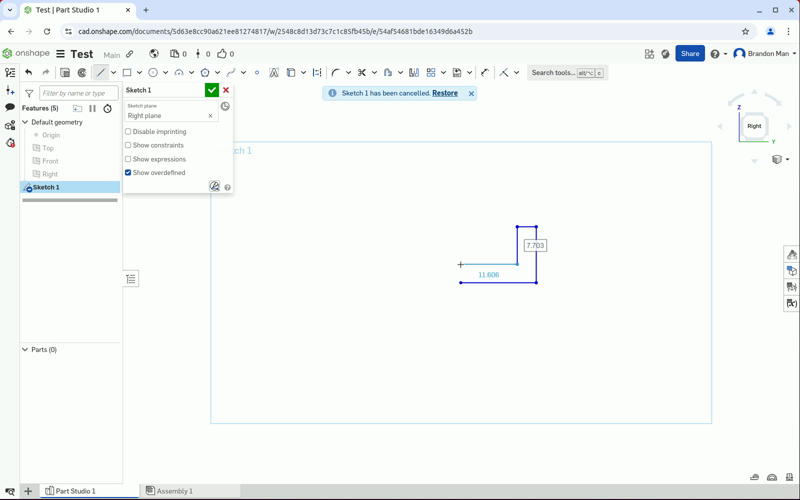
key_up(shift)
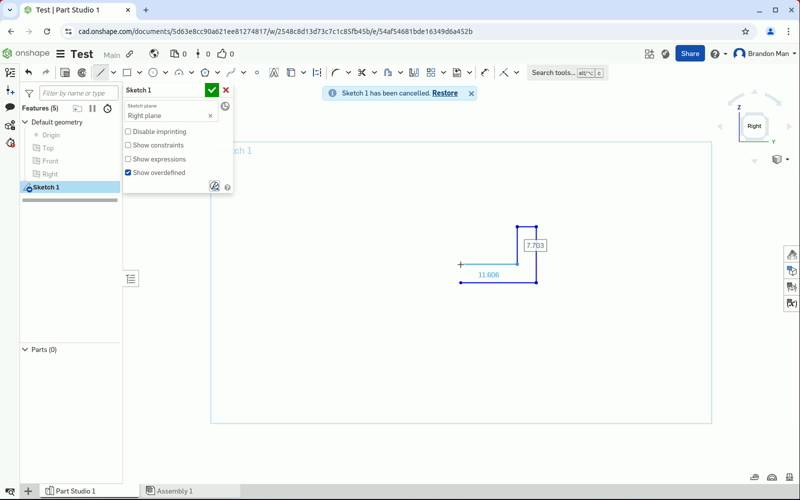
mouse_move(490, 264)
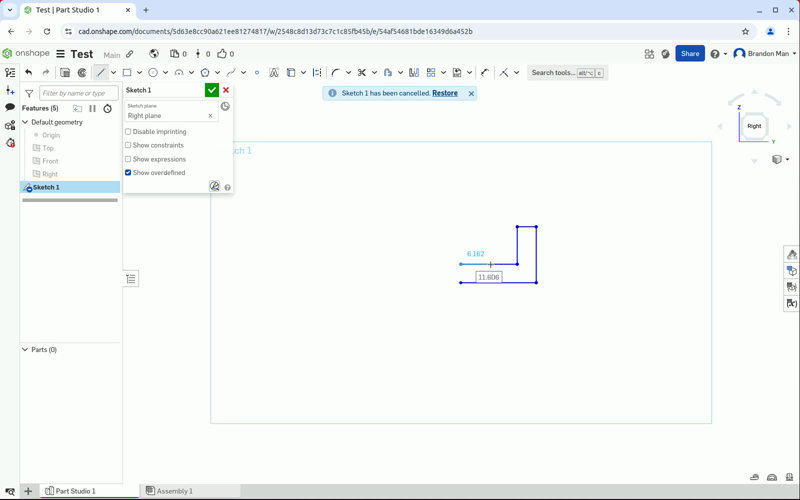
key_down(shift)
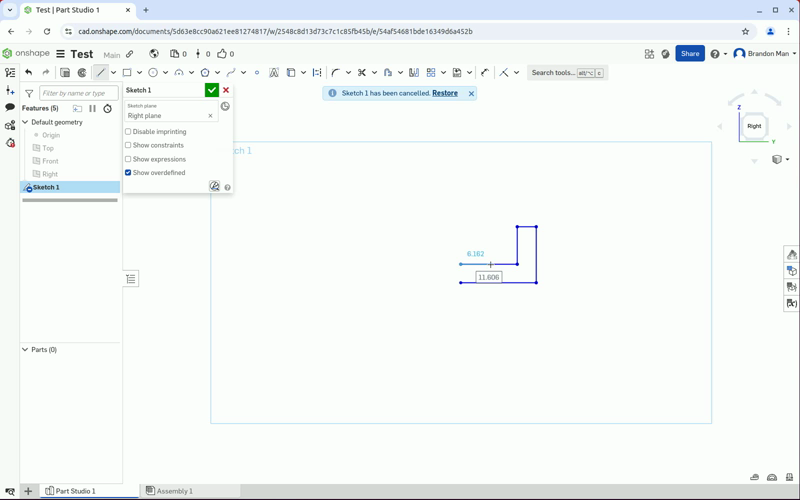
mouse_move(460, 282)
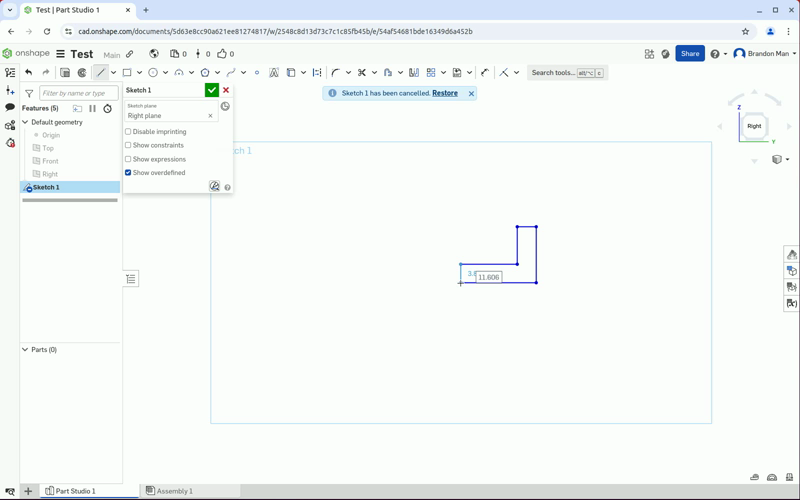
key_up(shift)
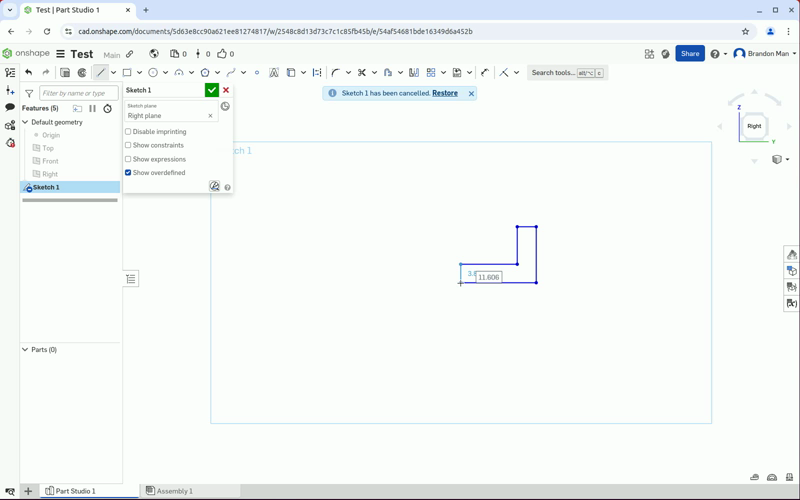
click(460, 282)
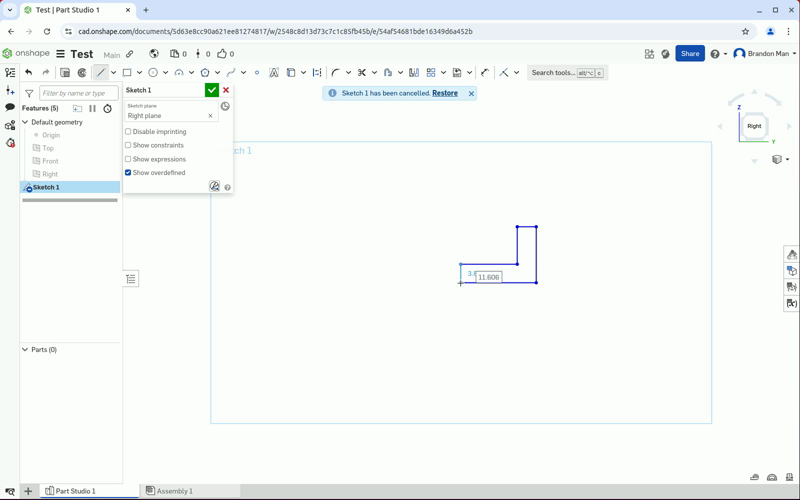
key(esc)
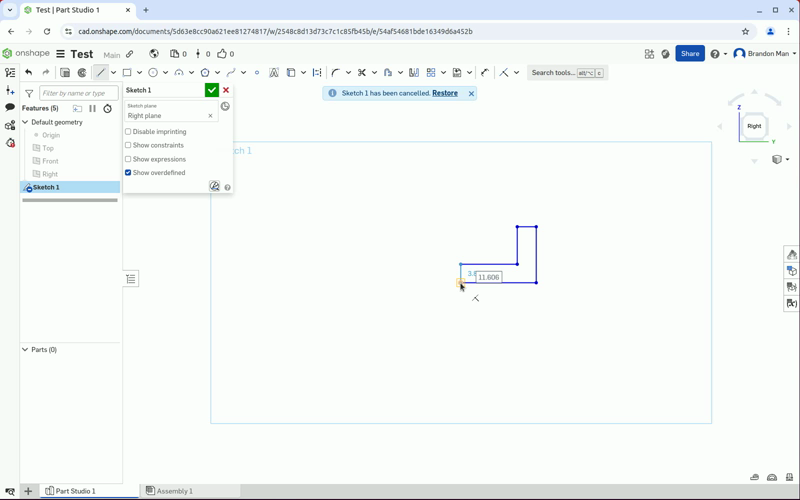
mouse_move(520, 260)
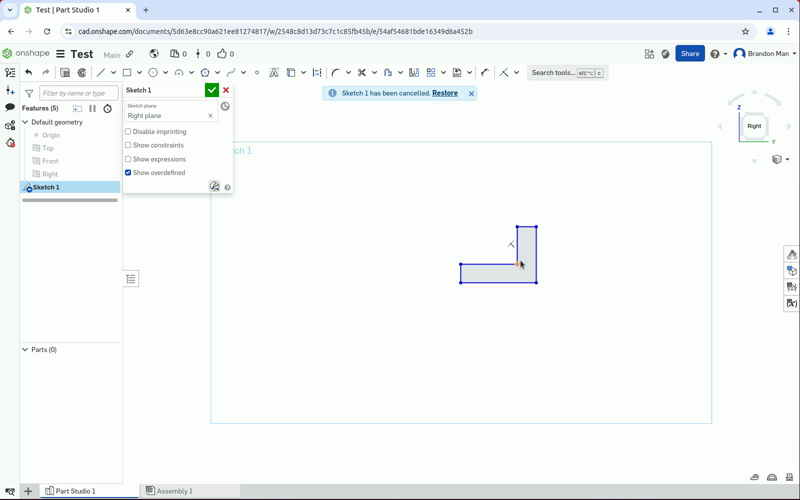
click(520, 260)
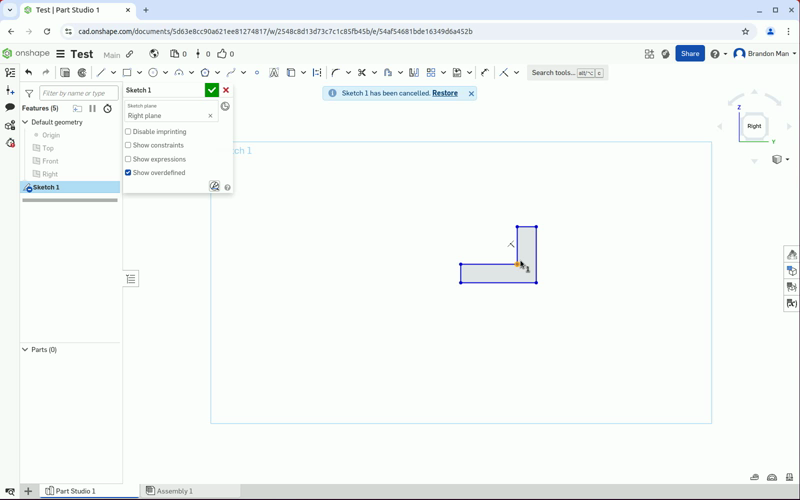
mouse_move(73, 352)
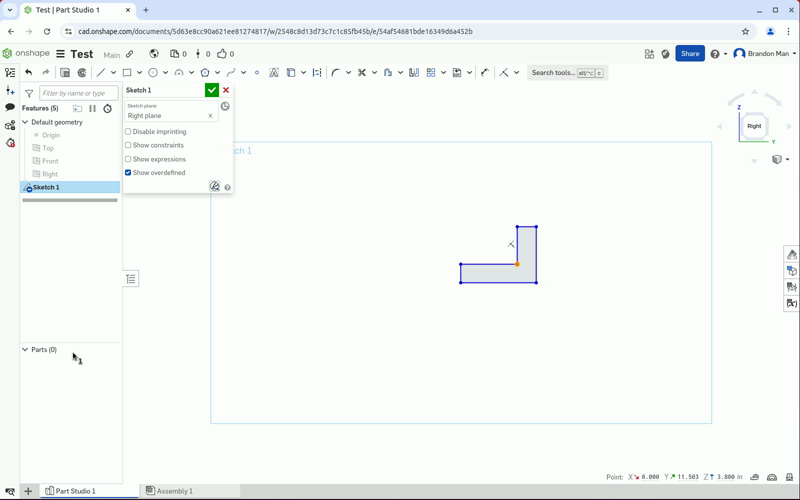
key(shift+y)
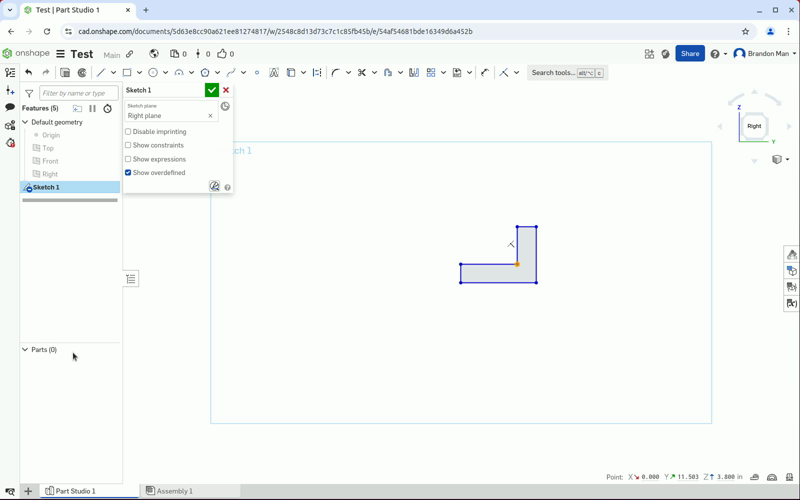
key(shift+e)
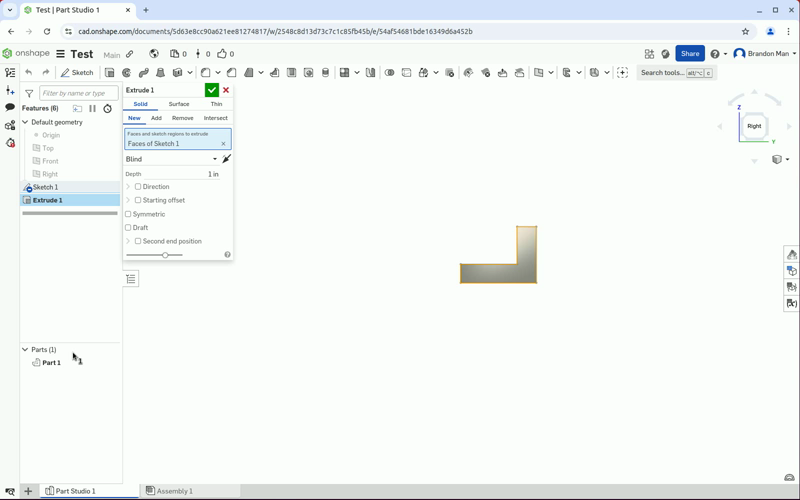
mouse_move(143, 106)
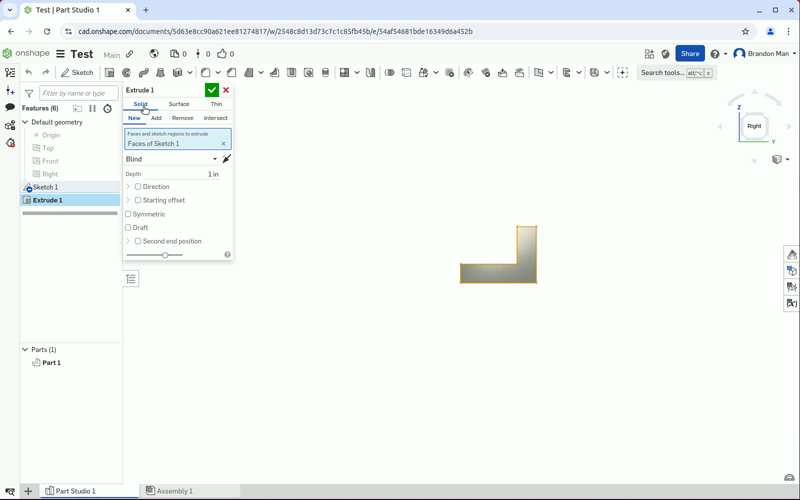
click(143, 106)
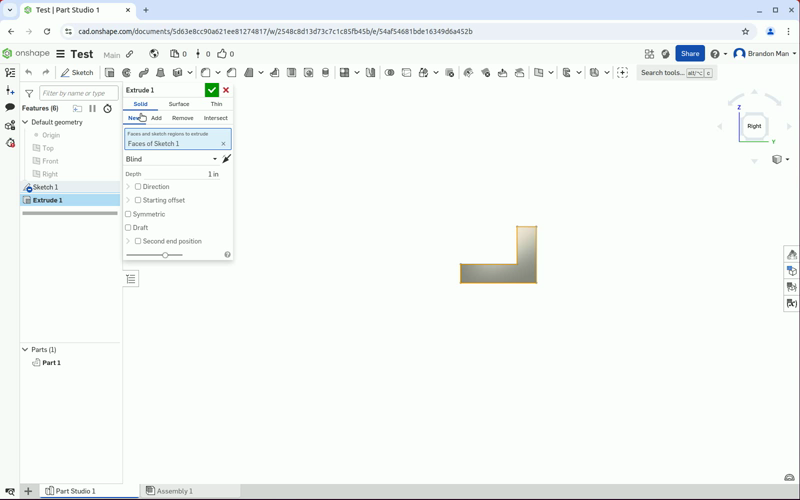
mouse_move(137, 120)
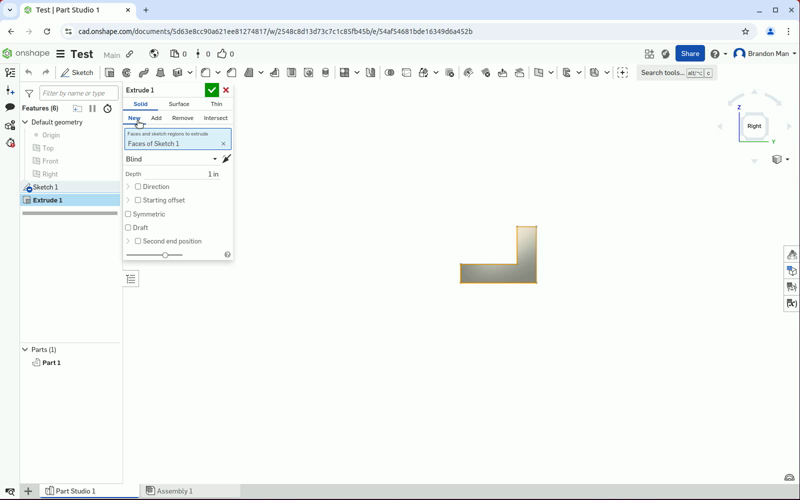
click(137, 120)
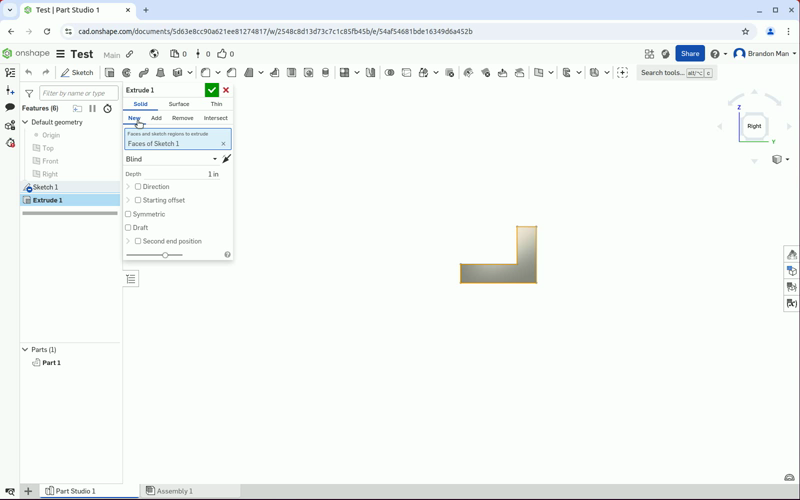
key(tab, 4)
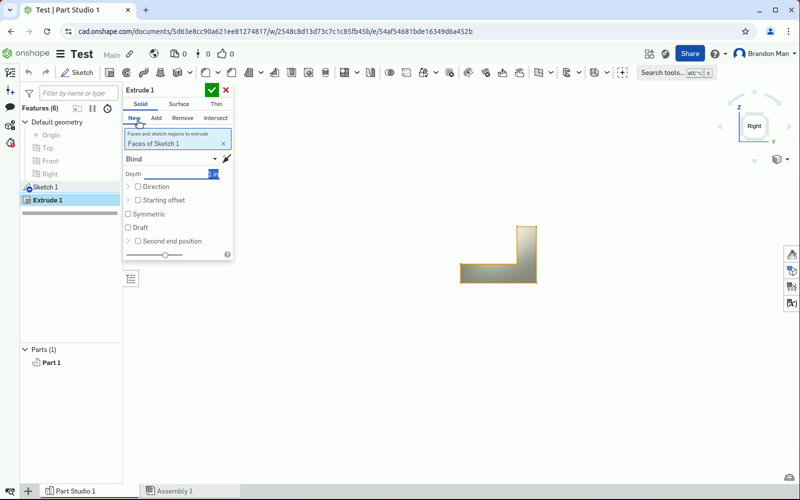
text(23.108)
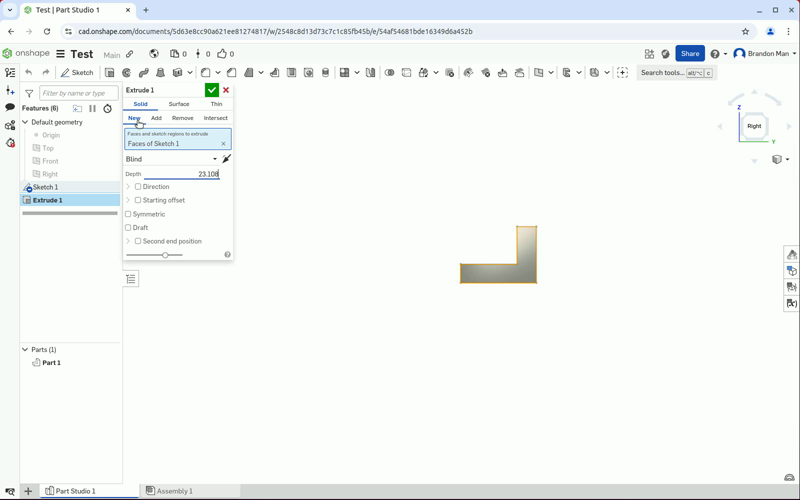
key(enter)
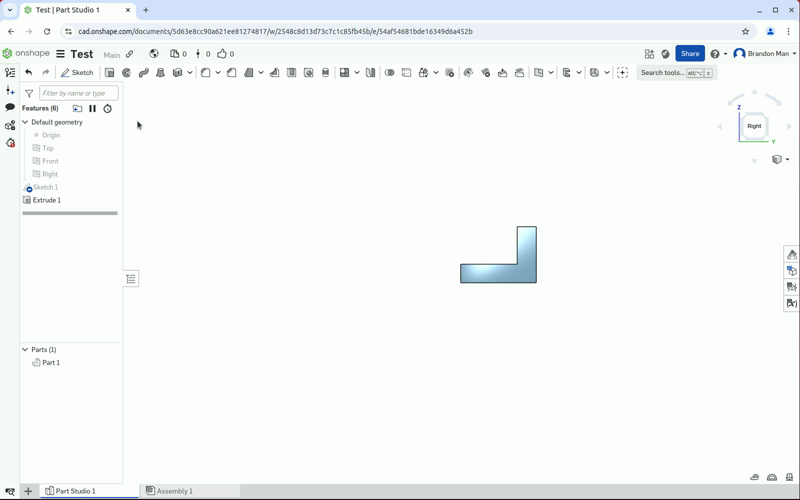
key(shift+h)
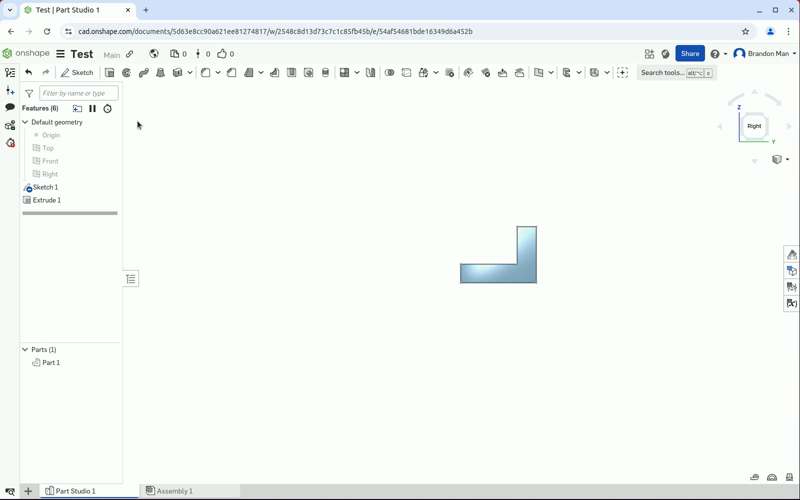
key(shift+h)
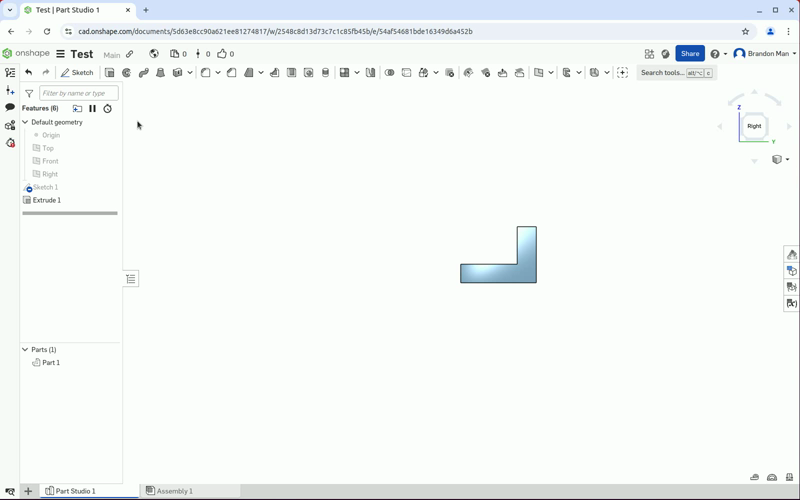
mouse_move(73, 189)
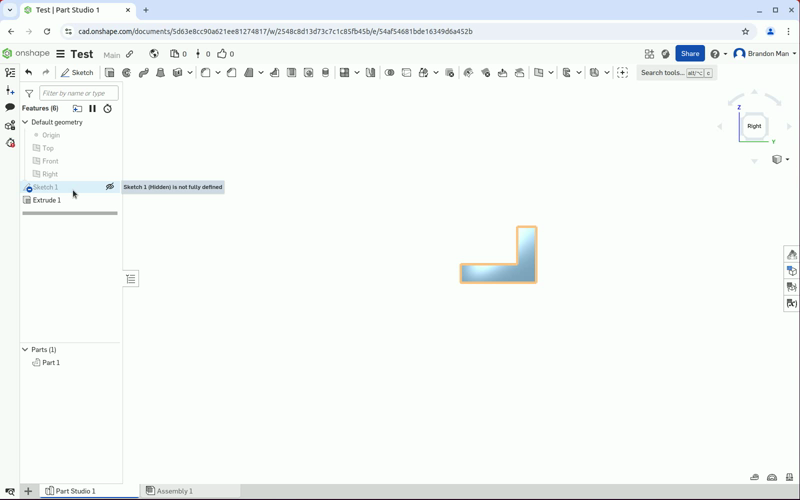
click(73, 189)
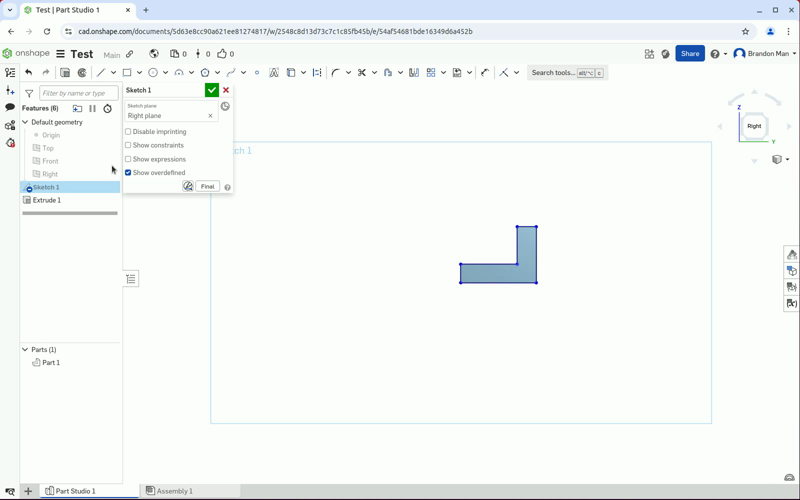
mouse_move(229, 92)
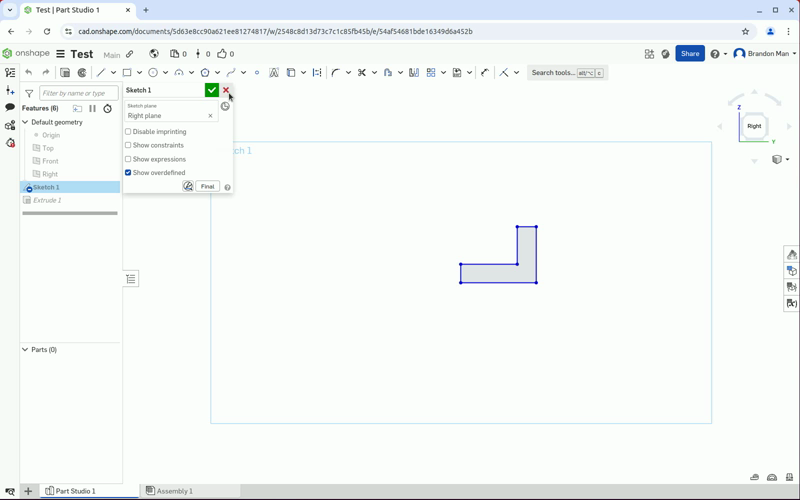
click(229, 92)
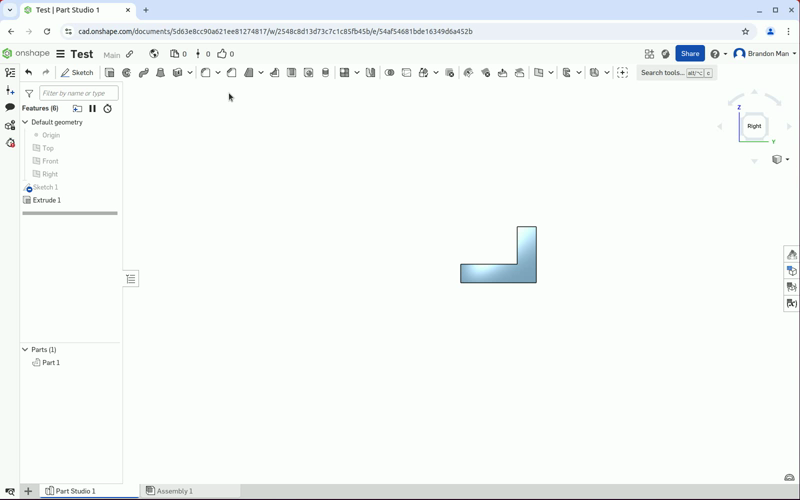
mouse_move(73, 352)
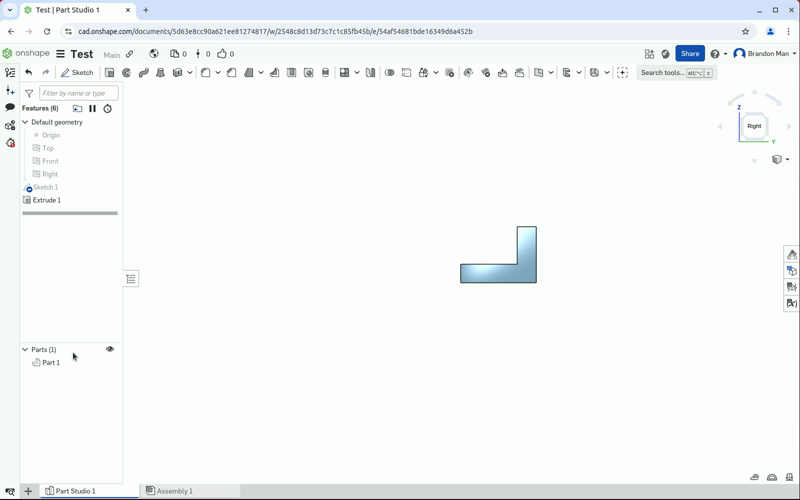
key(y)
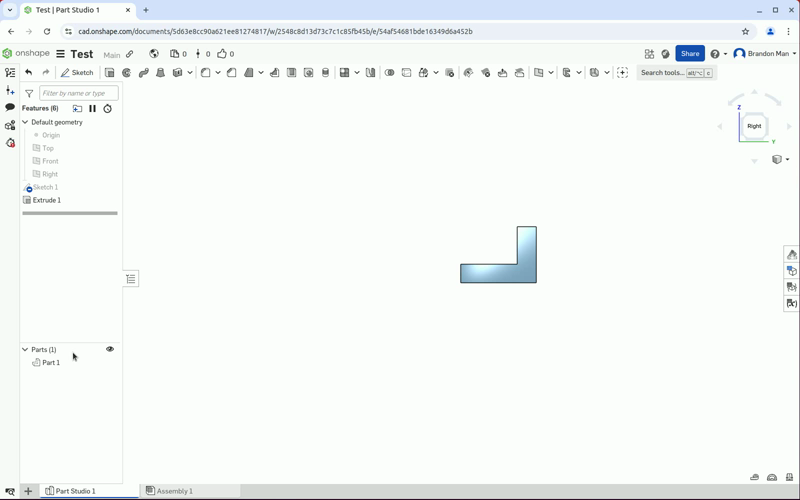
key(shift+p)
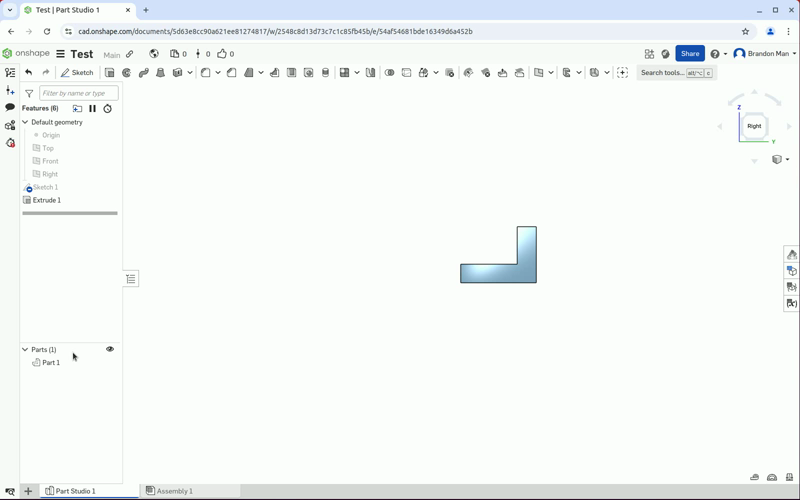
key(space)
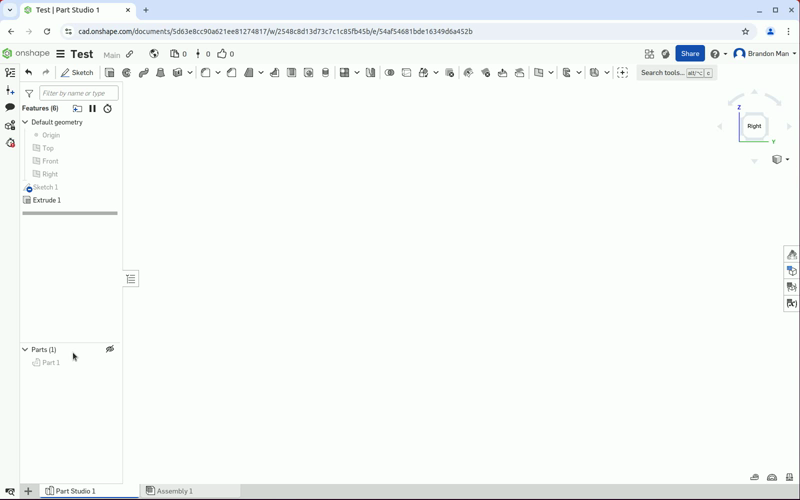
key_down(shift)
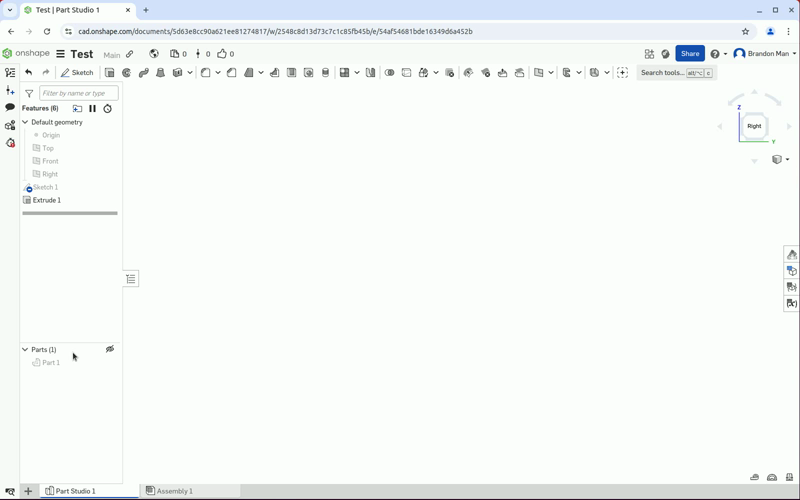
key(right)
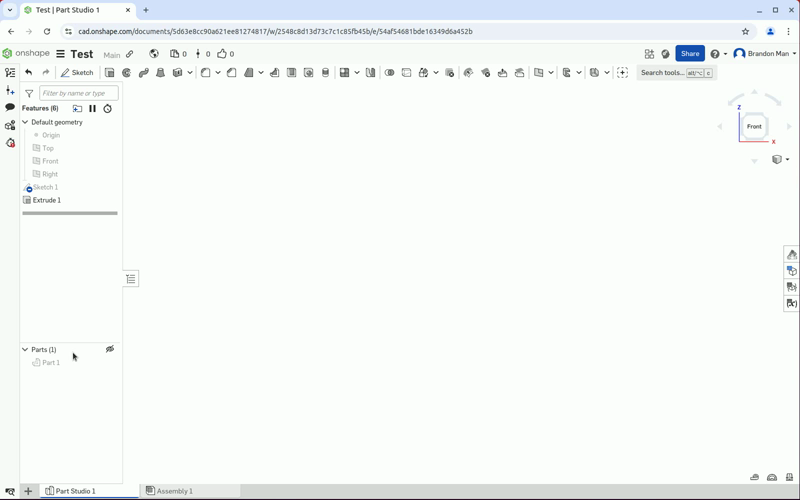
key_up(shift)
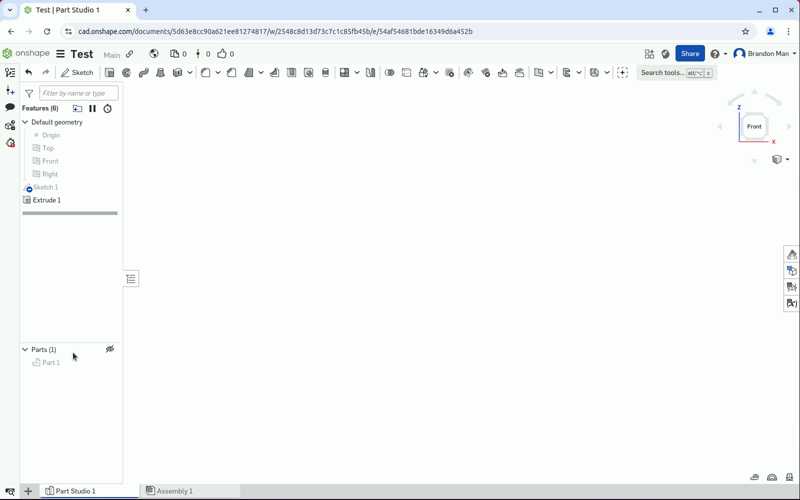
mouse_move(73, 352)
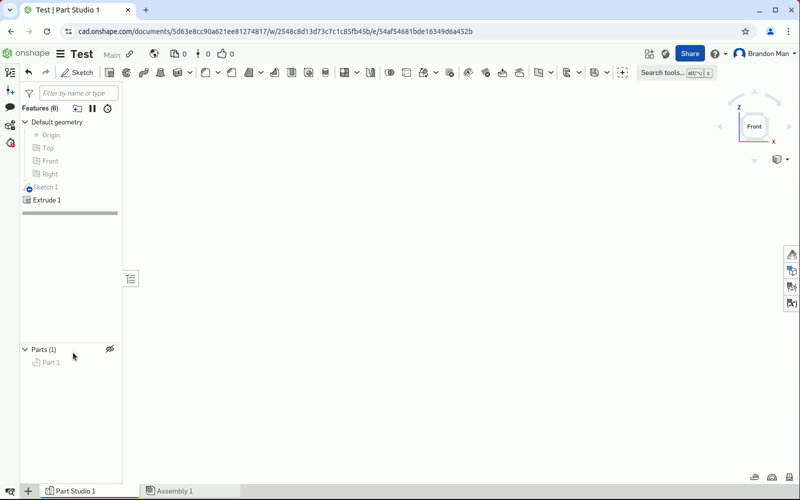
key(shift+y)
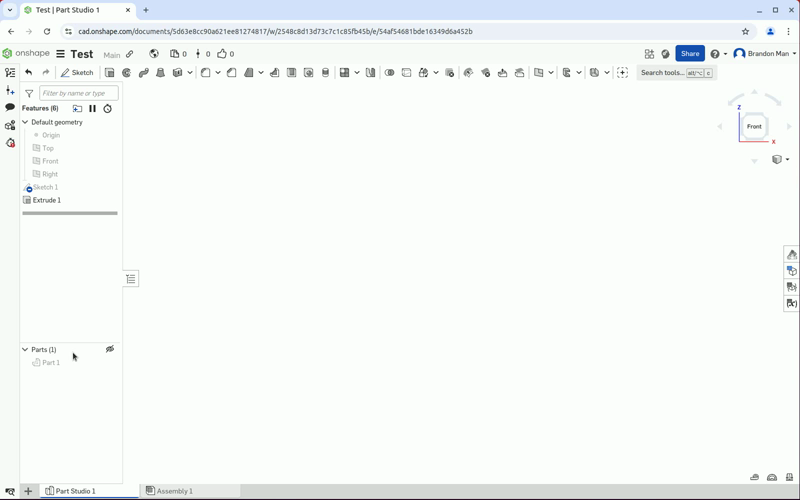
key(shift+s)
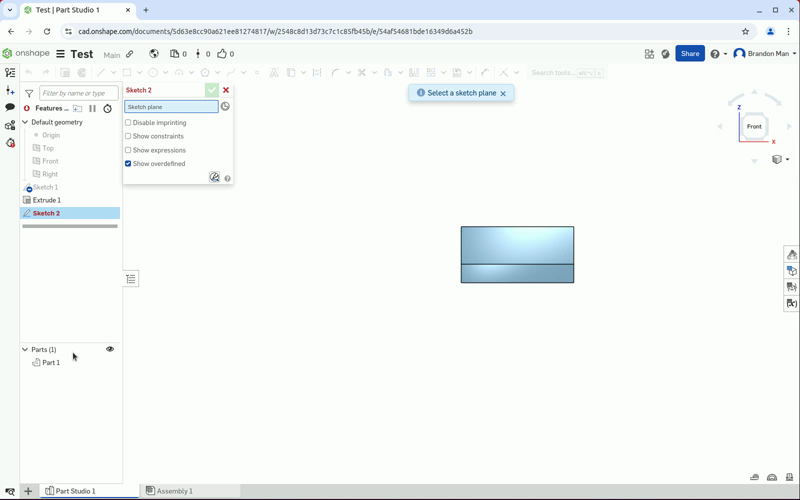
mouse_move(73, 163)
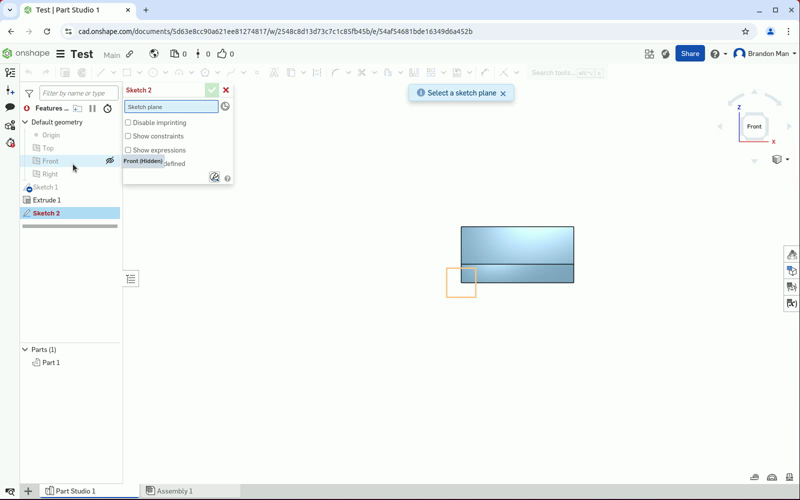
click(73, 163)
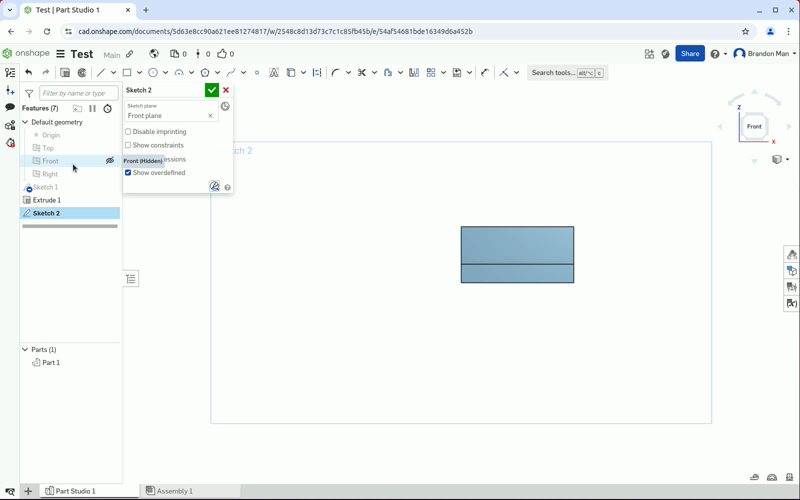
mouse_move(73, 352)
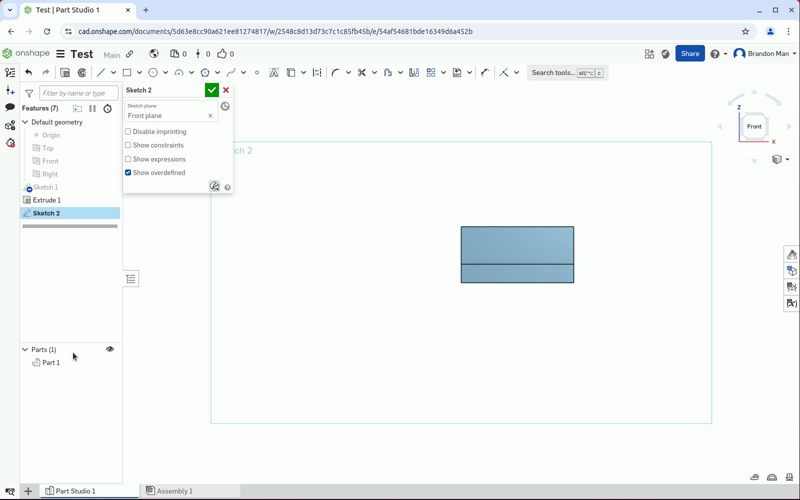
key(y)
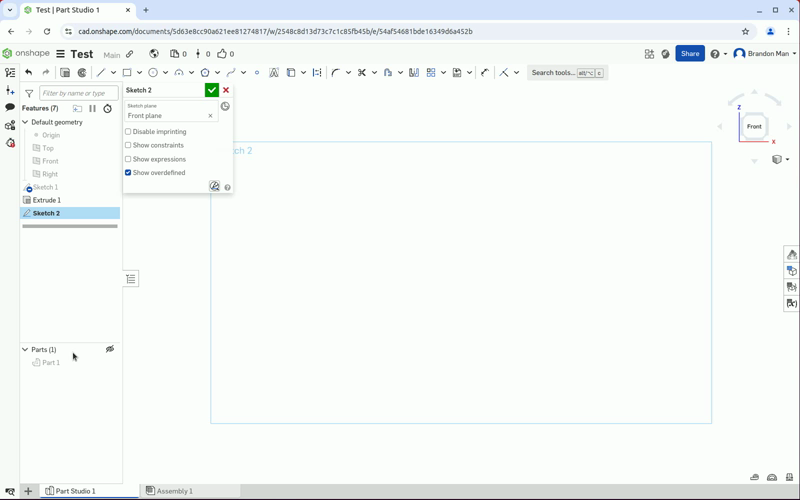
key(l)
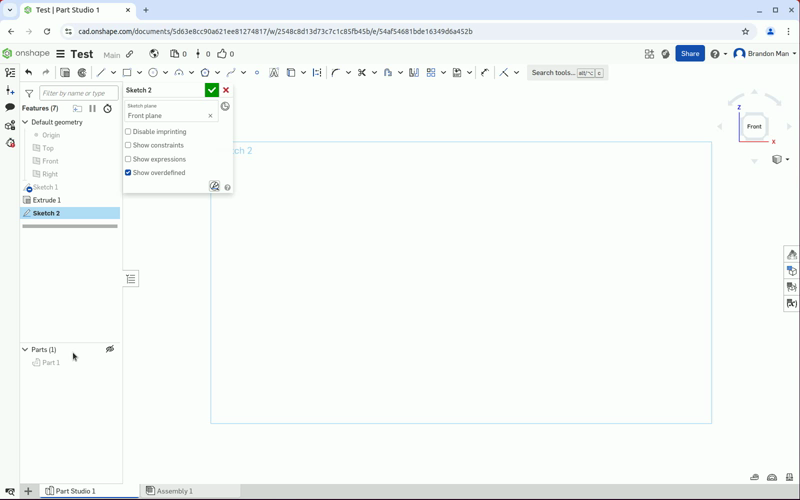
key_down(shift)
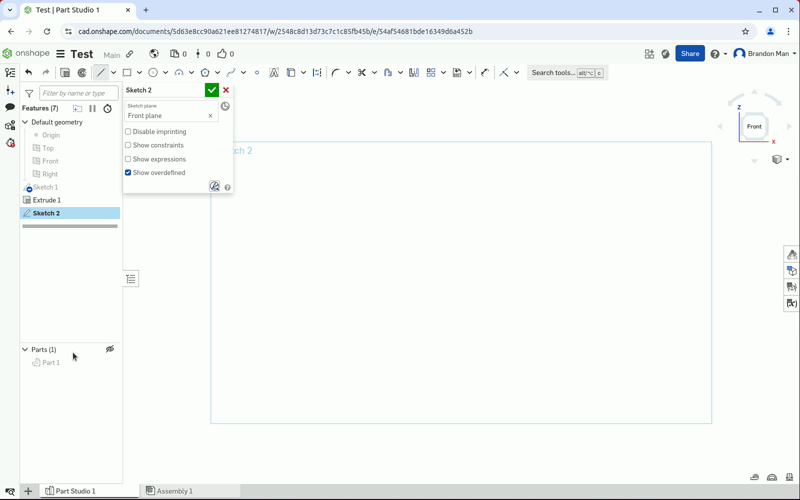
mouse_move(460, 282)
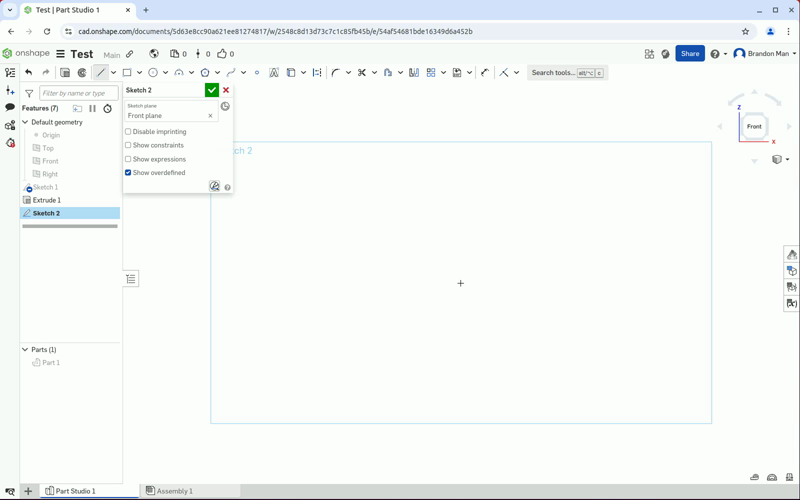
click(460, 282)
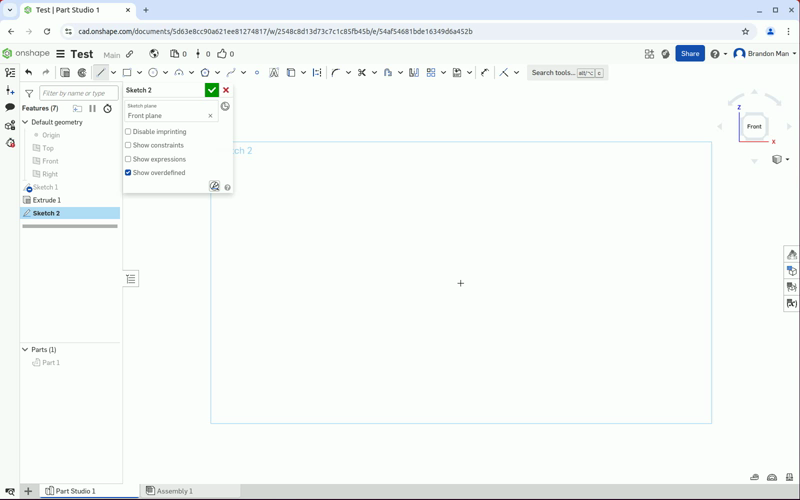
key_up(shift)
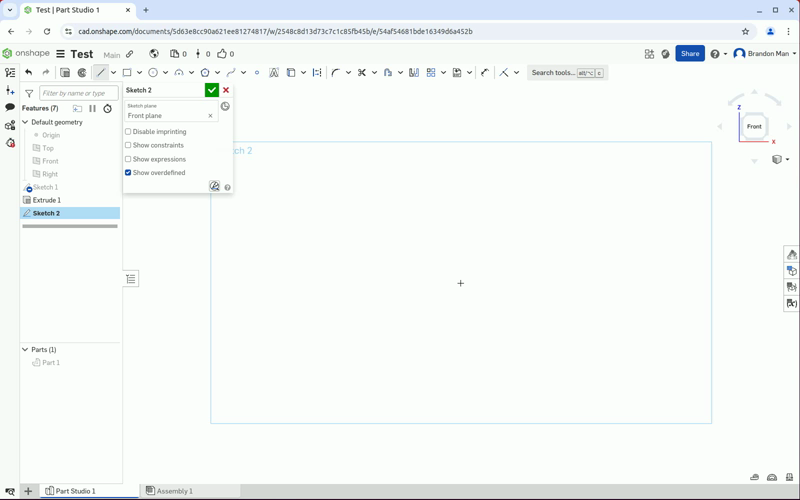
key_down(shift)
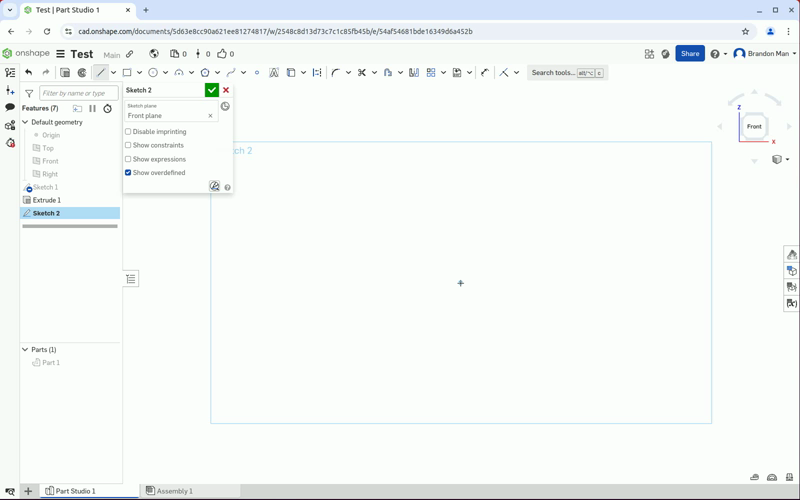
mouse_move(573, 282)
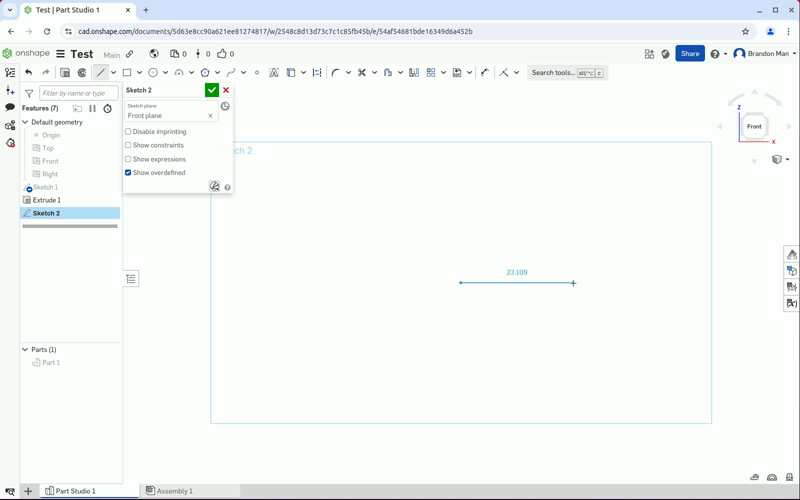
click(573, 282)
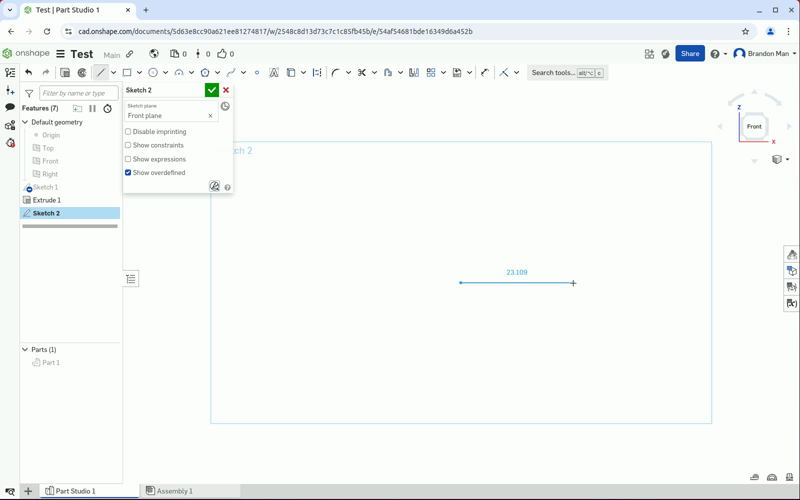
key_up(shift)
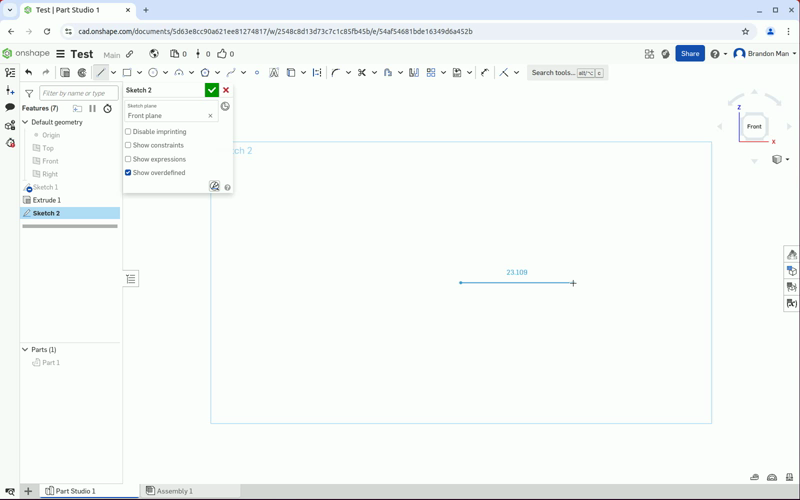
key_down(shift)
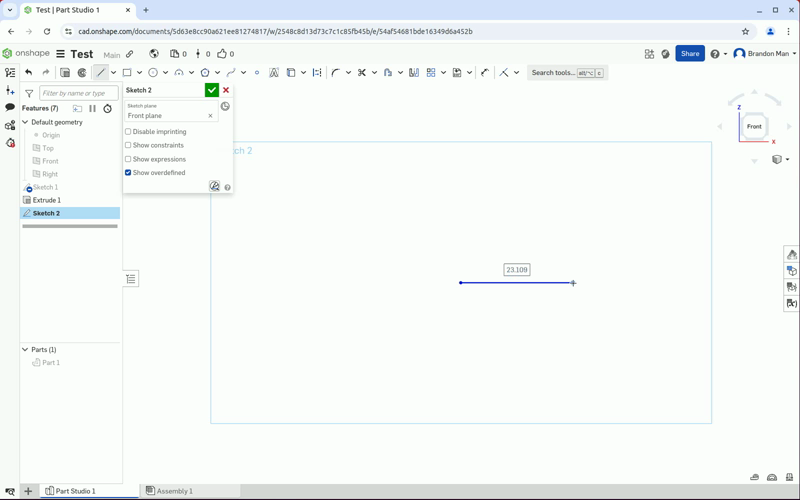
mouse_move(589, 282)
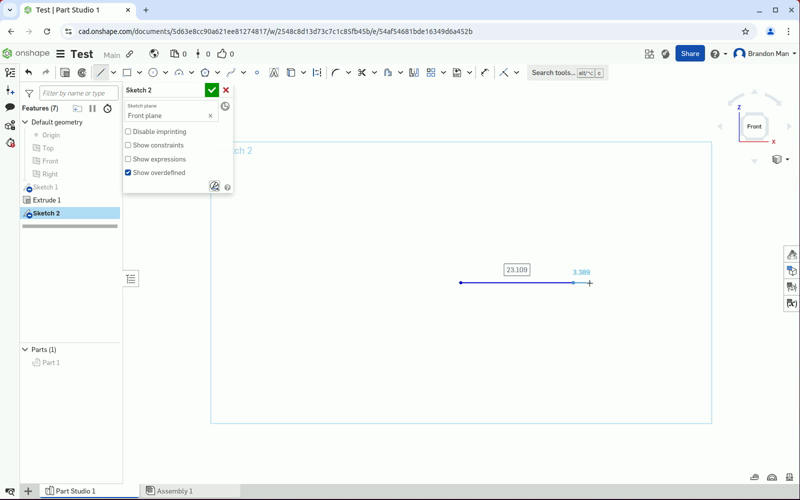
mouse_move(573, 264)
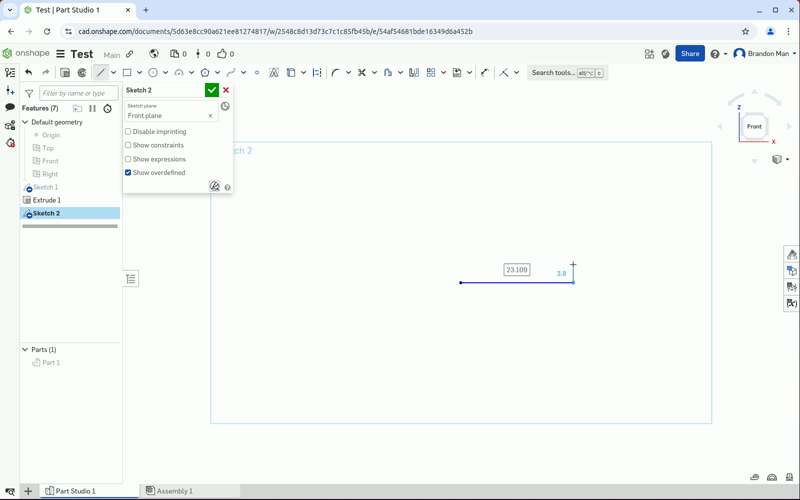
click(573, 264)
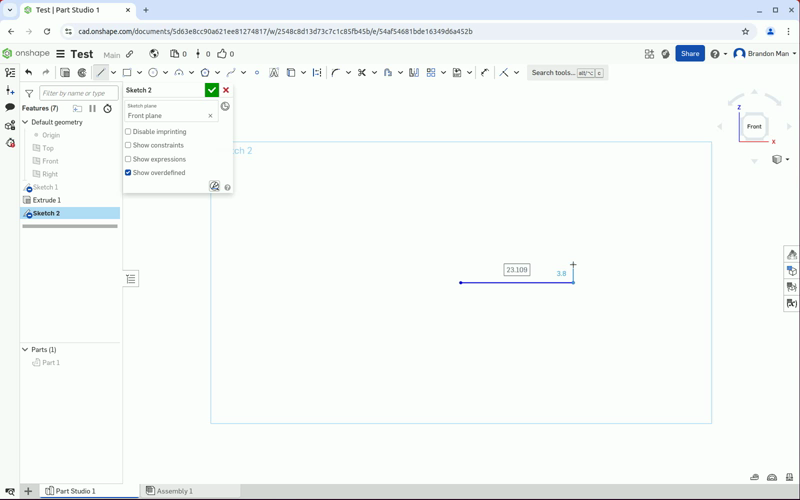
key_up(shift)
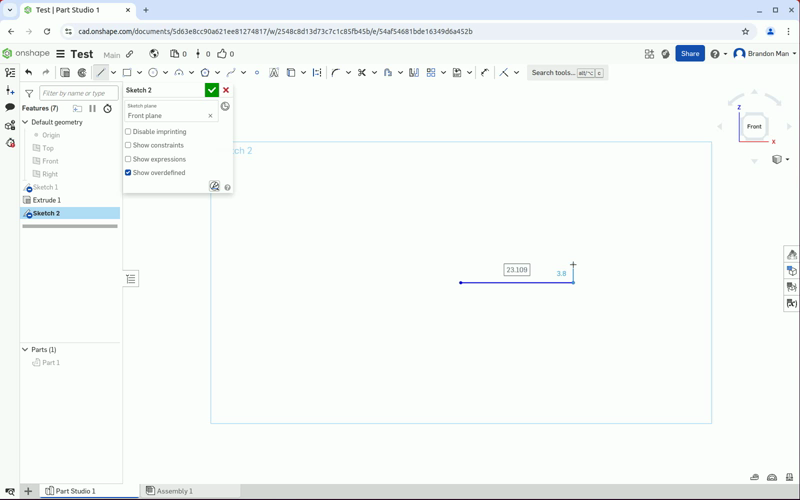
key_down(shift)
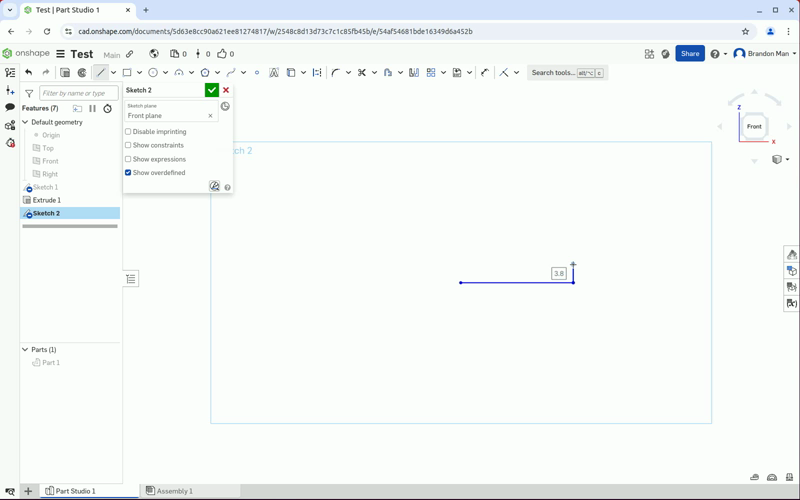
mouse_move(498, 264)
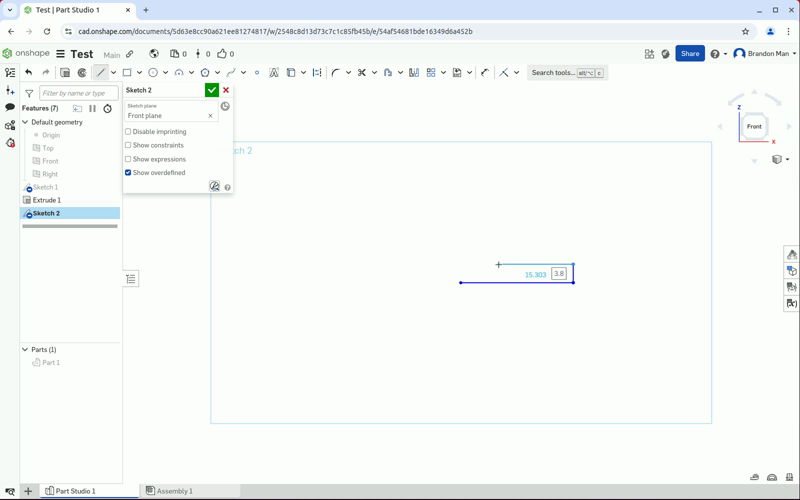
click(498, 264)
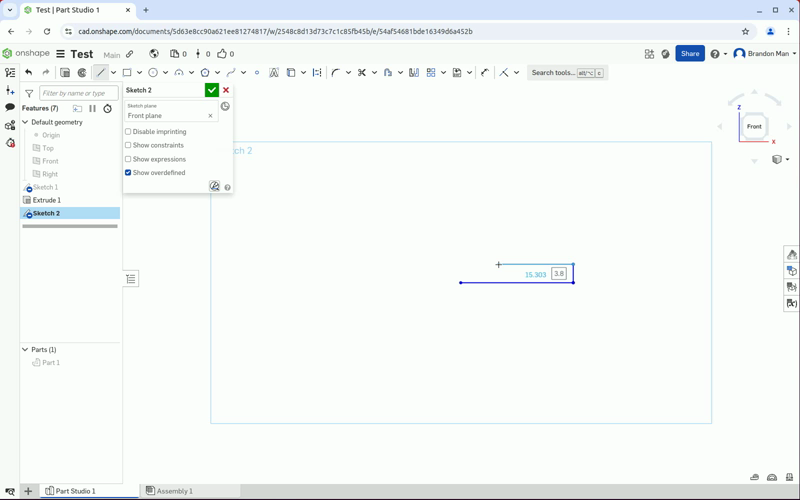
key_up(shift)
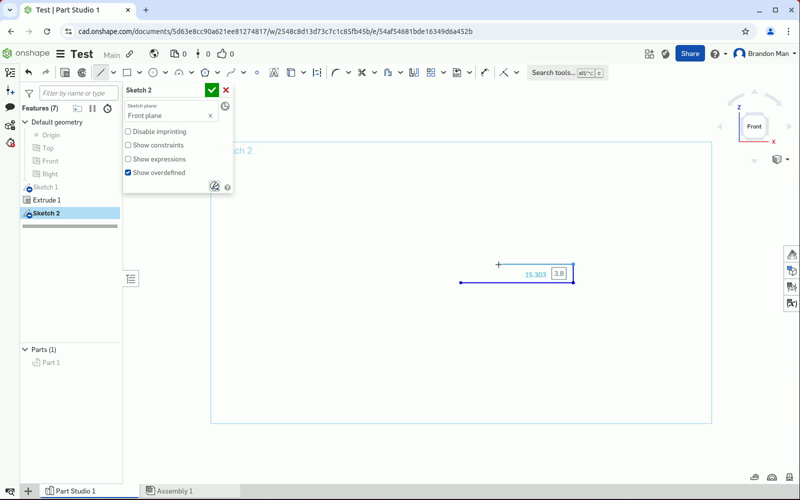
key_down(shift)
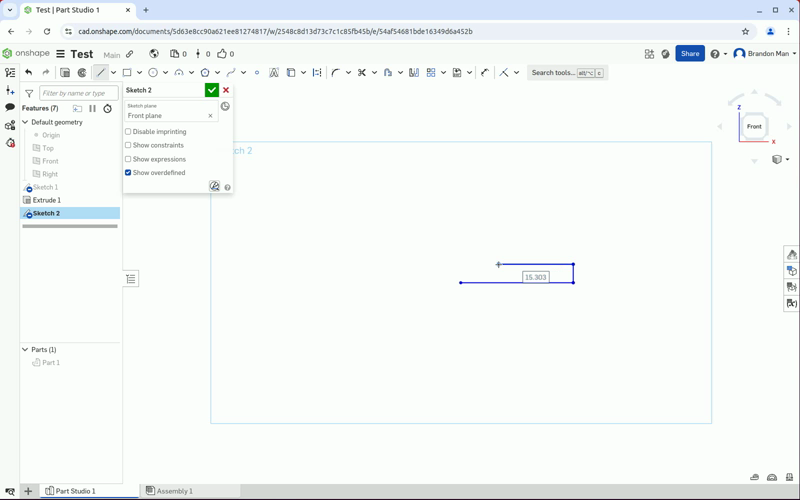
mouse_move(528, 264)
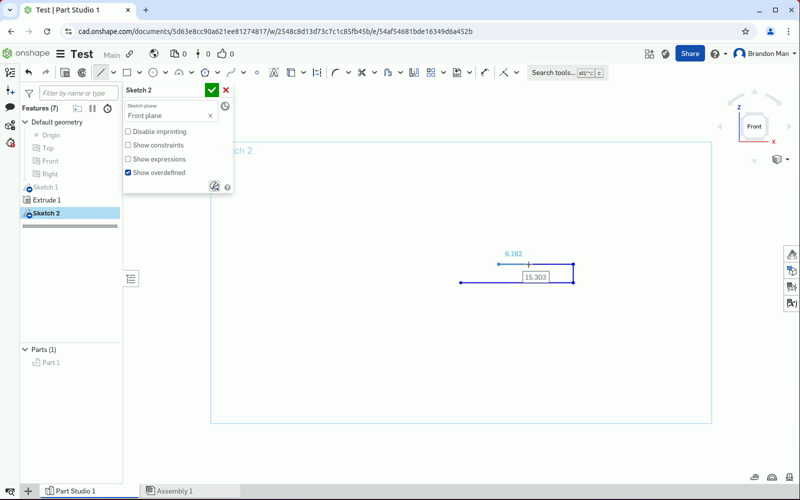
mouse_move(498, 208)
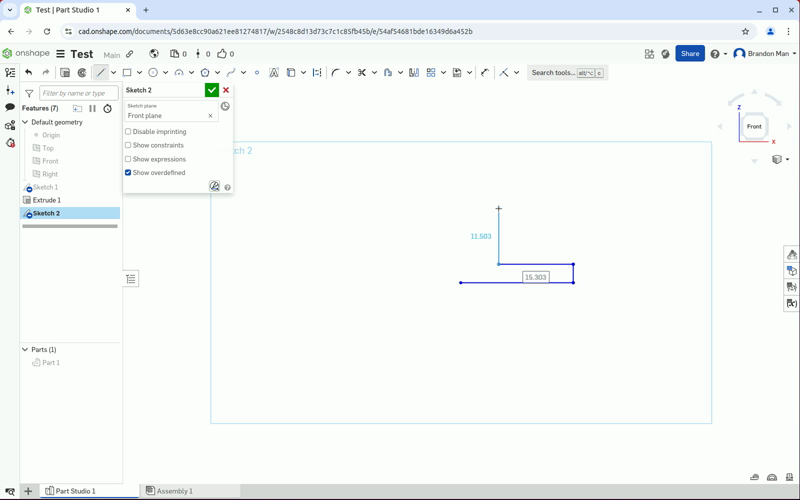
click(498, 208)
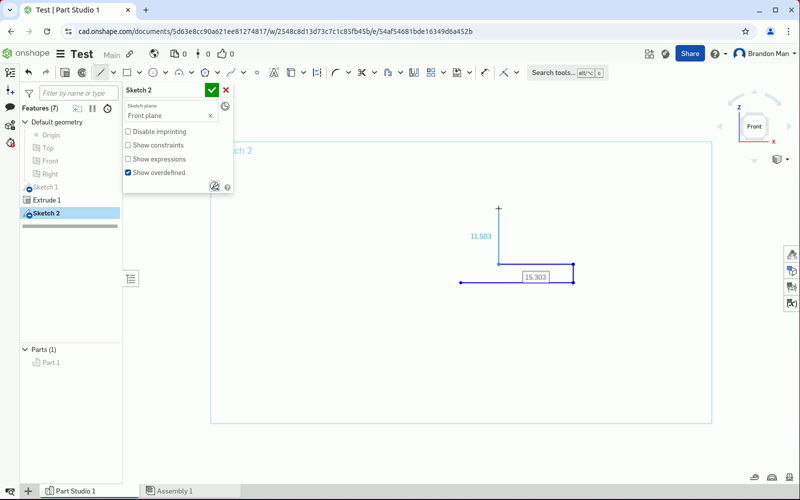
key_up(shift)
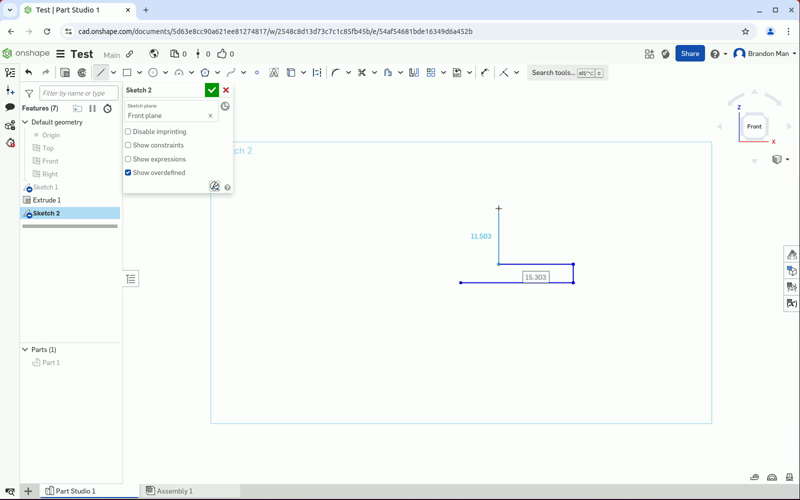
key_down(shift)
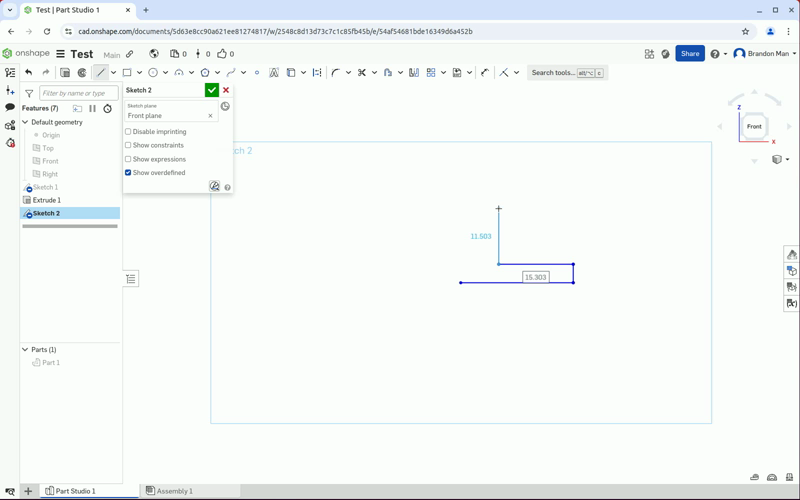
mouse_move(528, 208)
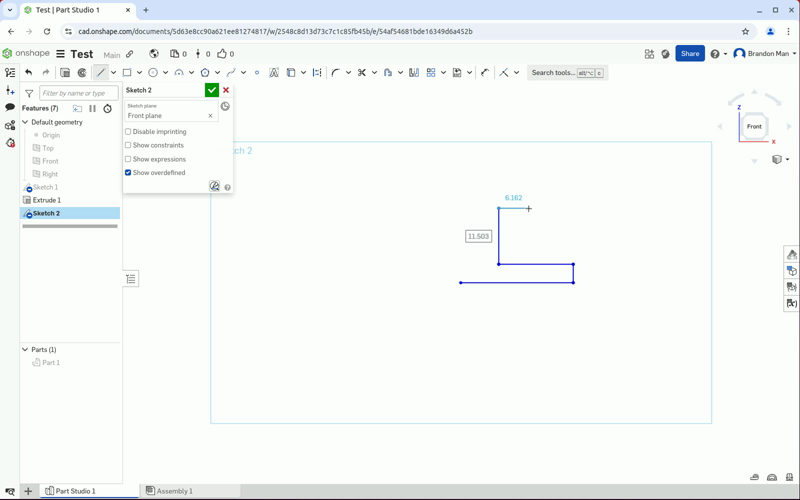
mouse_move(460, 208)
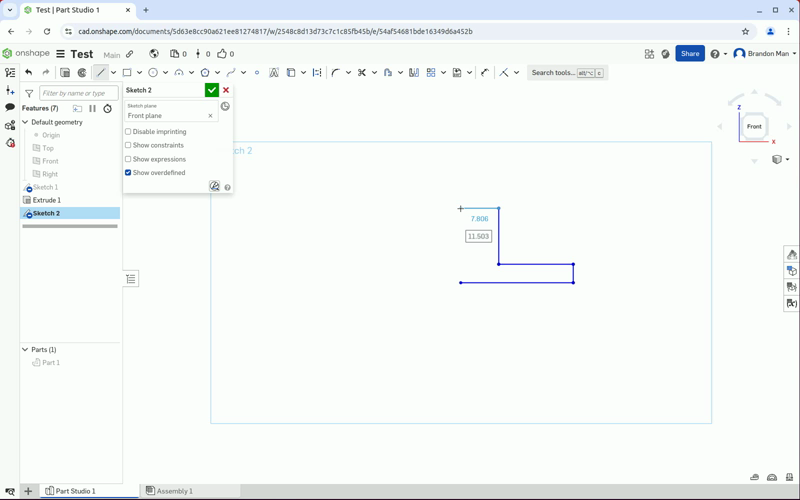
click(460, 208)
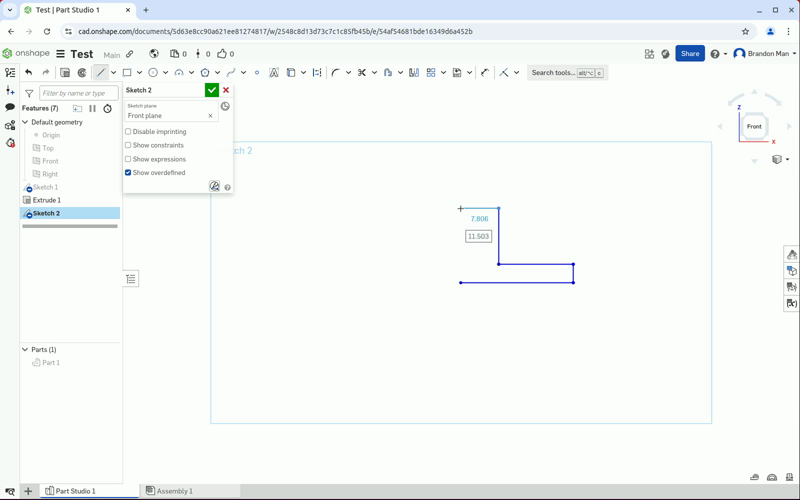
key_up(shift)
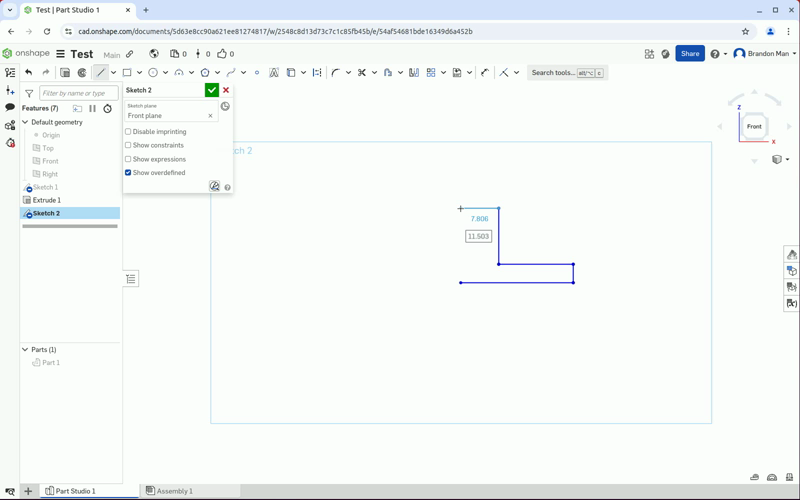
key_down(shift)
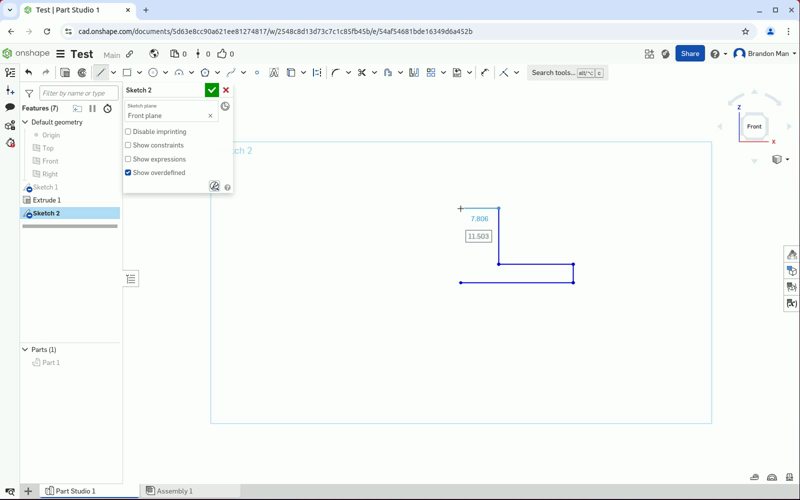
mouse_move(460, 282)
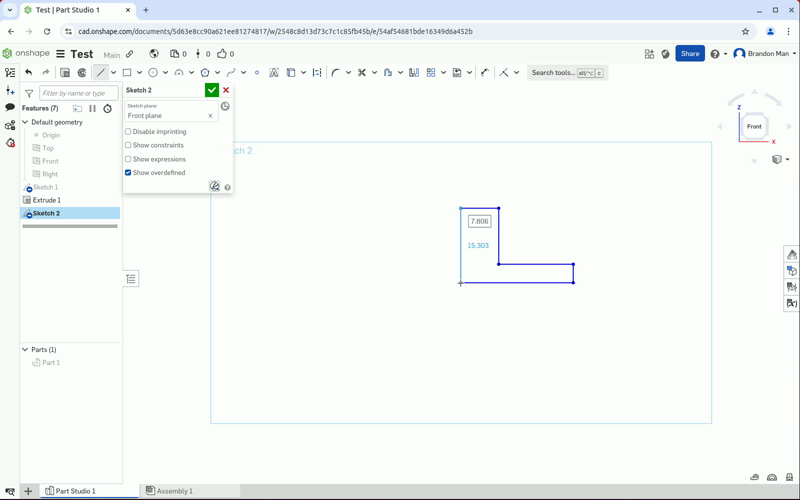
key_up(shift)
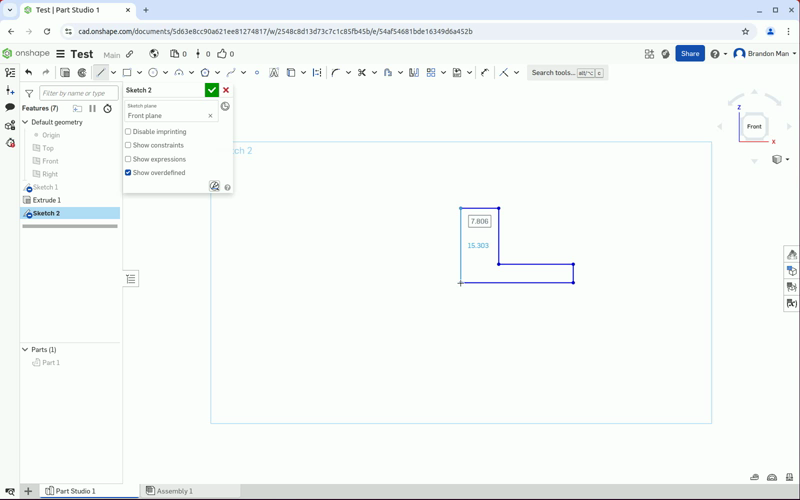
click(460, 282)
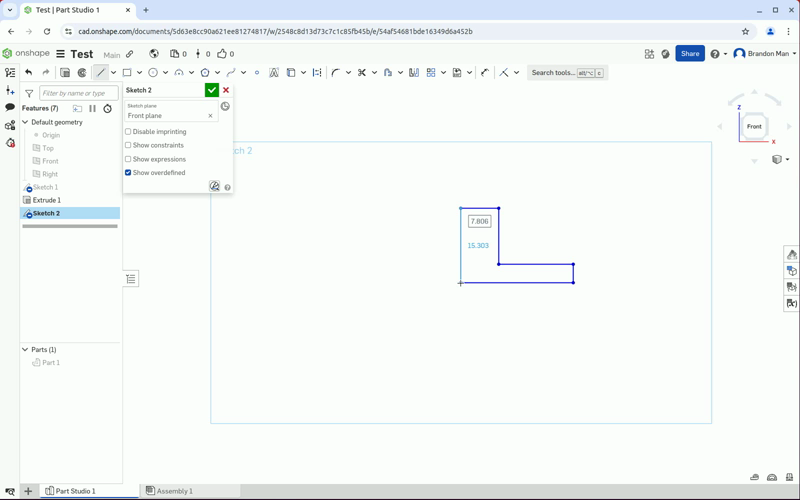
key(esc)
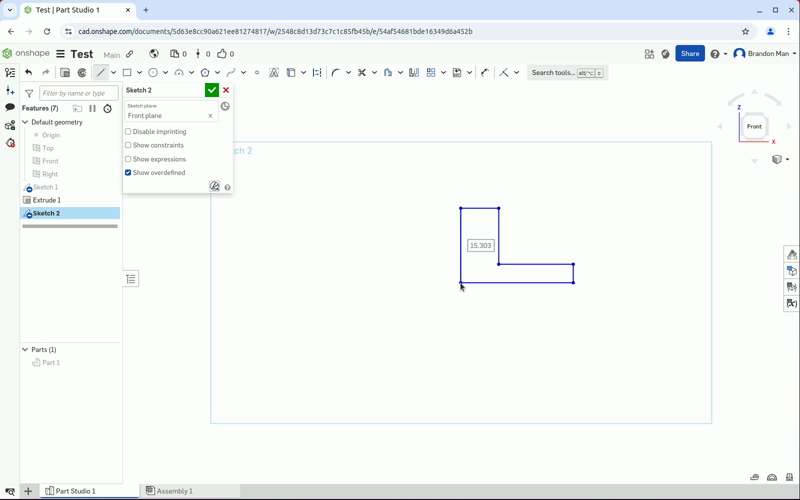
mouse_move(527, 276)
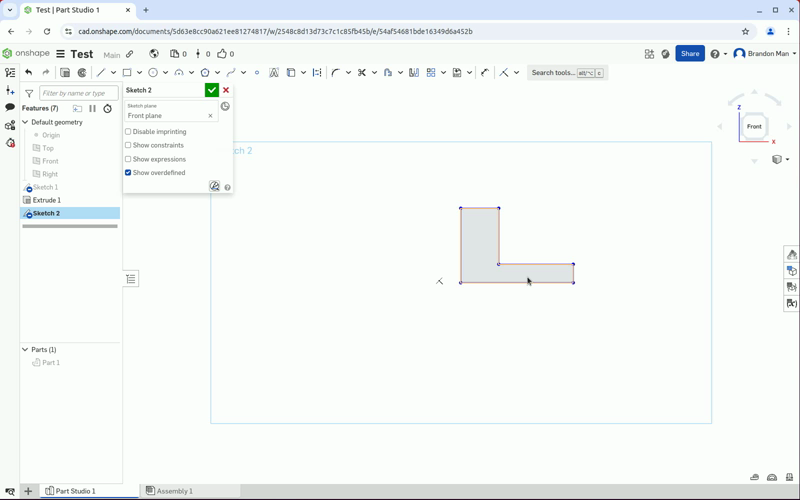
click(527, 276)
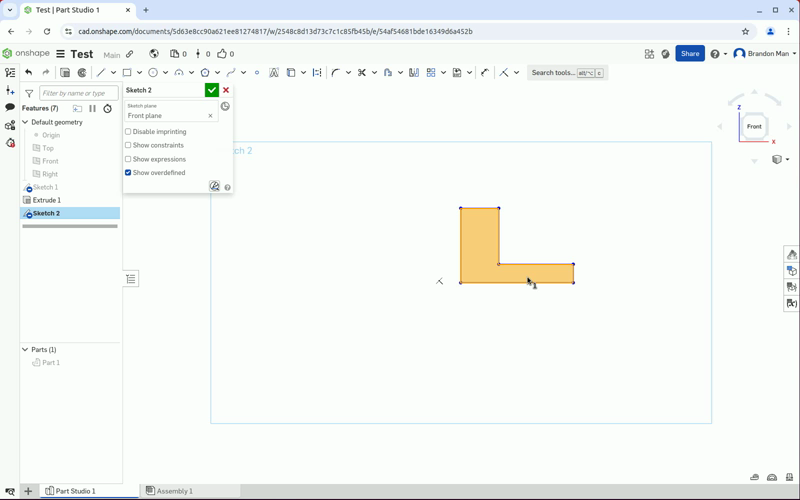
mouse_move(73, 352)
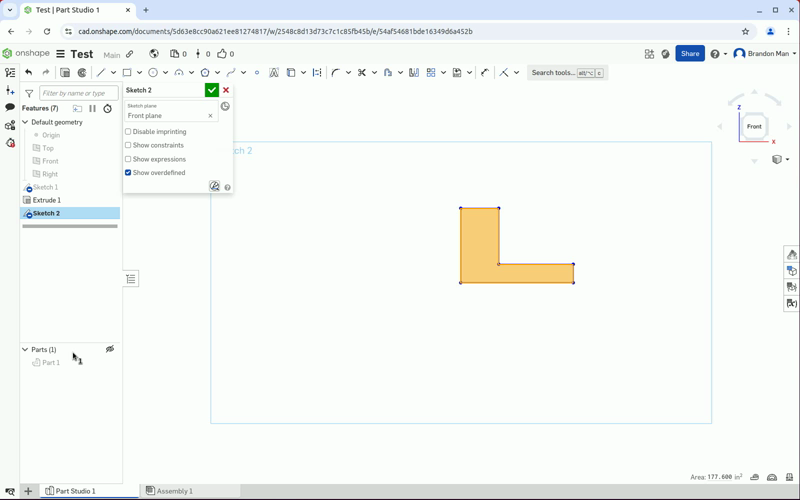
key(shift+y)
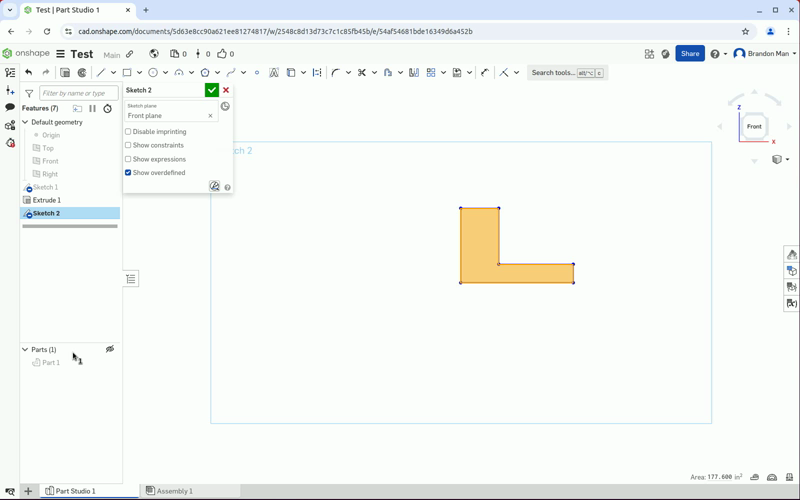
key(shift+e)
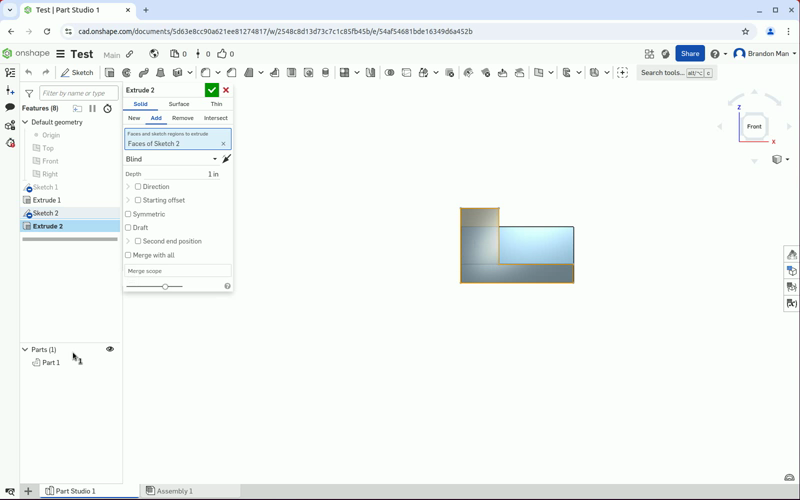
mouse_move(143, 106)
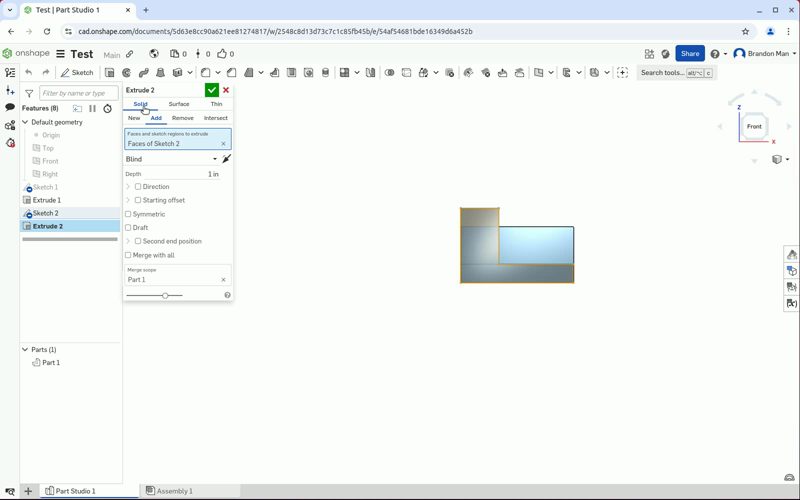
click(143, 106)
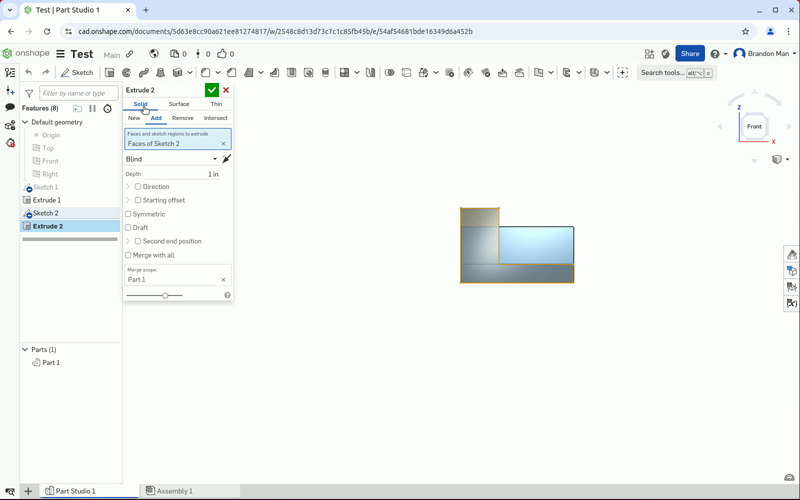
mouse_move(137, 120)
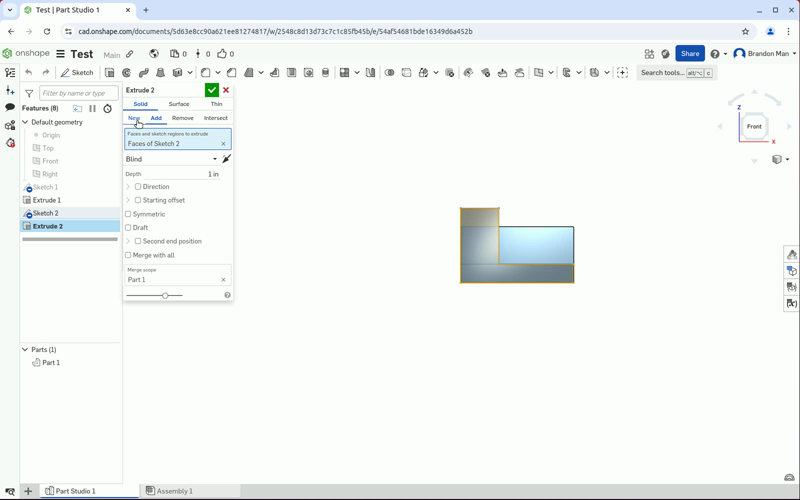
click(137, 120)
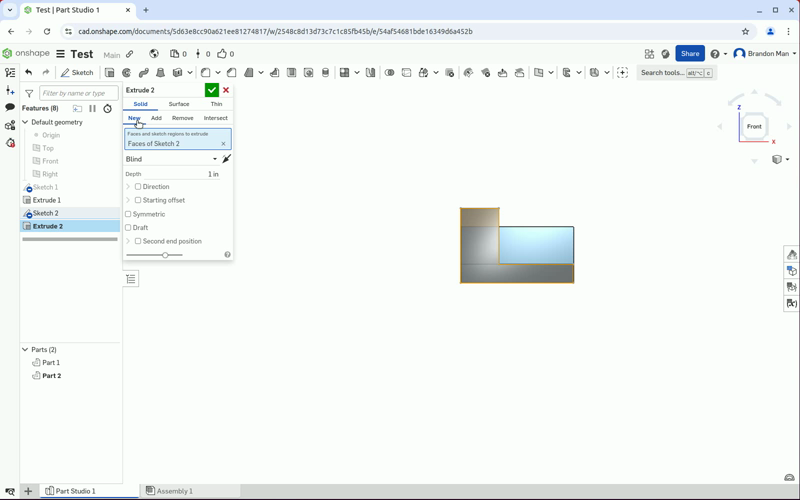
key(tab, 4)
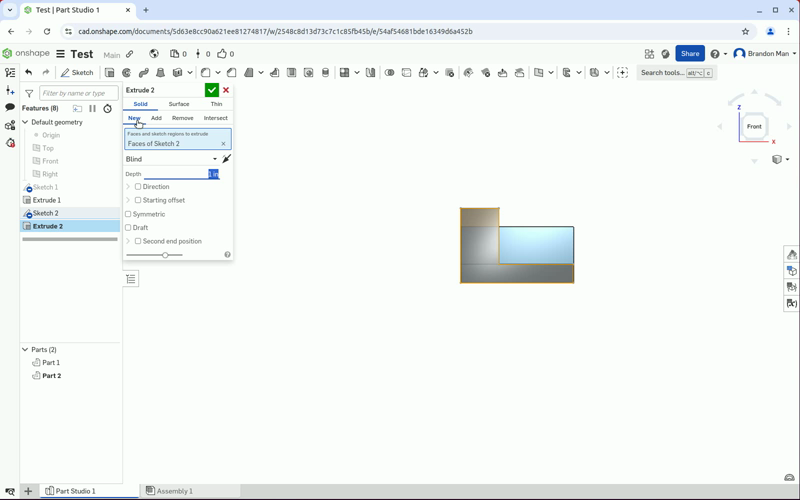
text(-15.405)
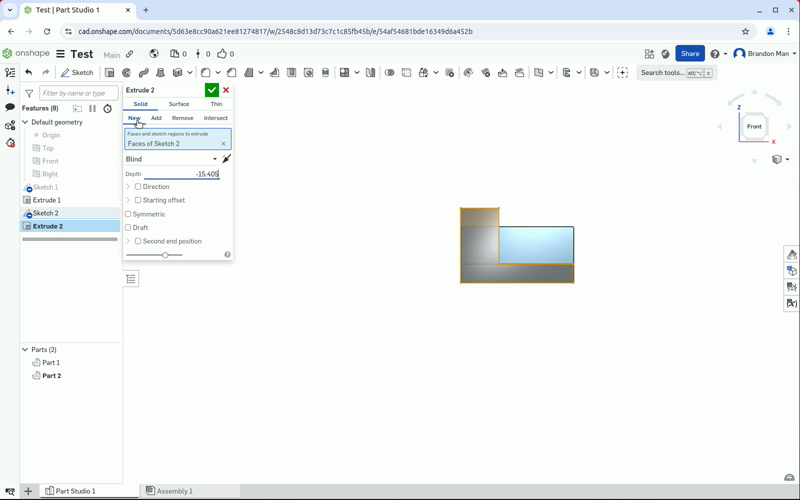
key(enter)
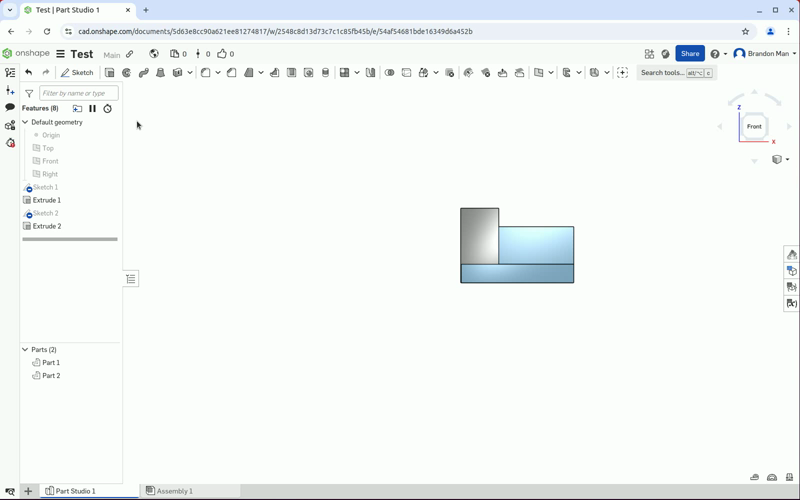
key(shift+h)
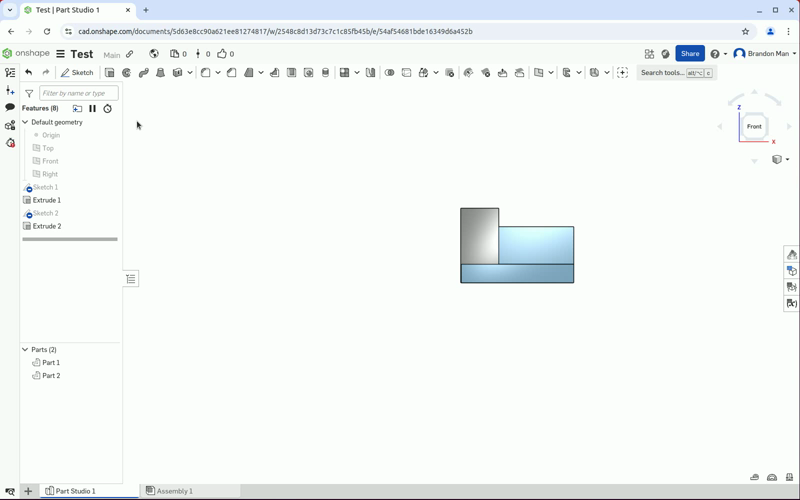
key(shift+h)
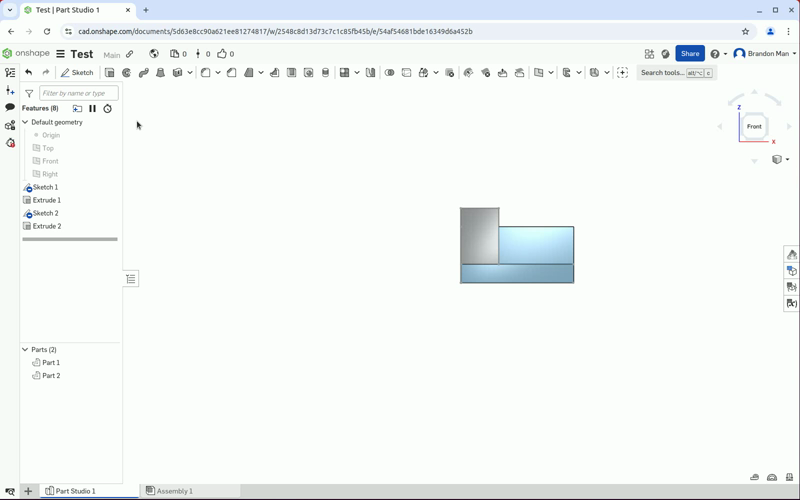
key(shift+7)
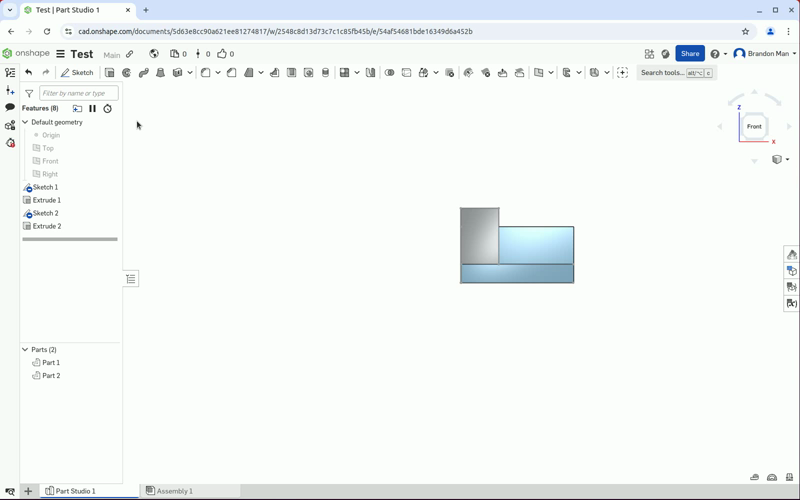
key(left, 2)
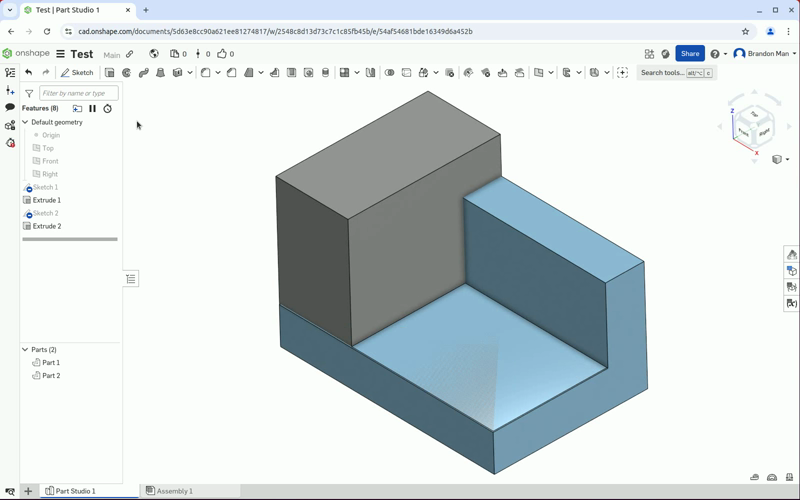
key(down, 2)
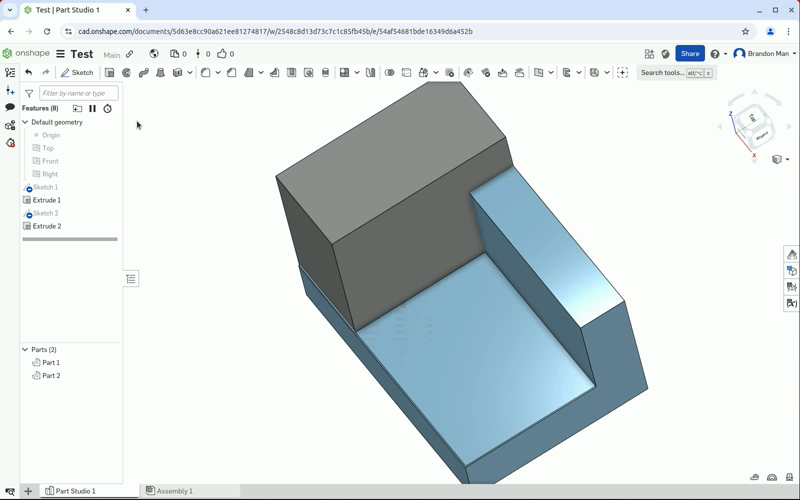
key(up, 2)
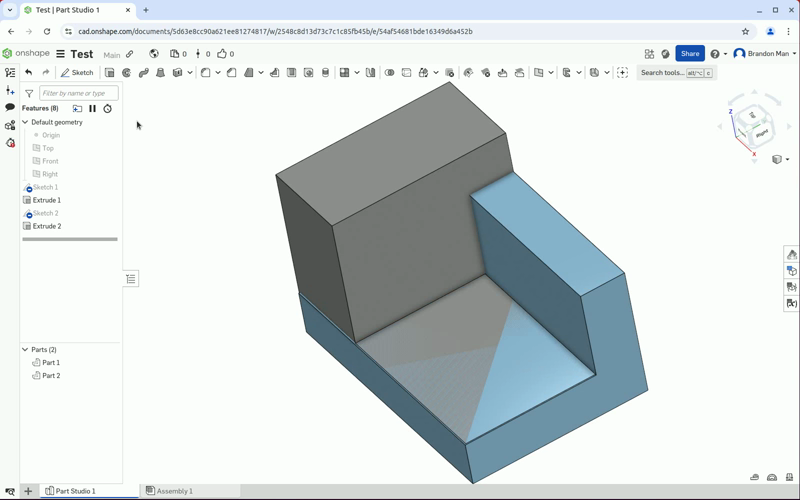
key(right, 2)
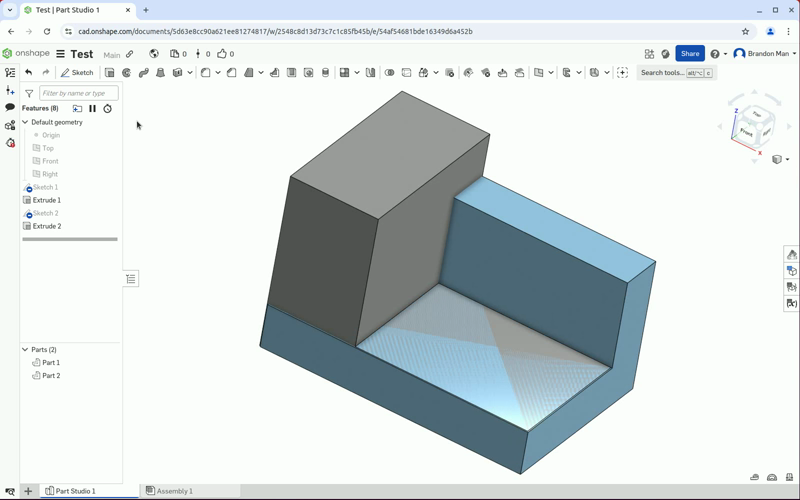
mouse_move(73, 189)
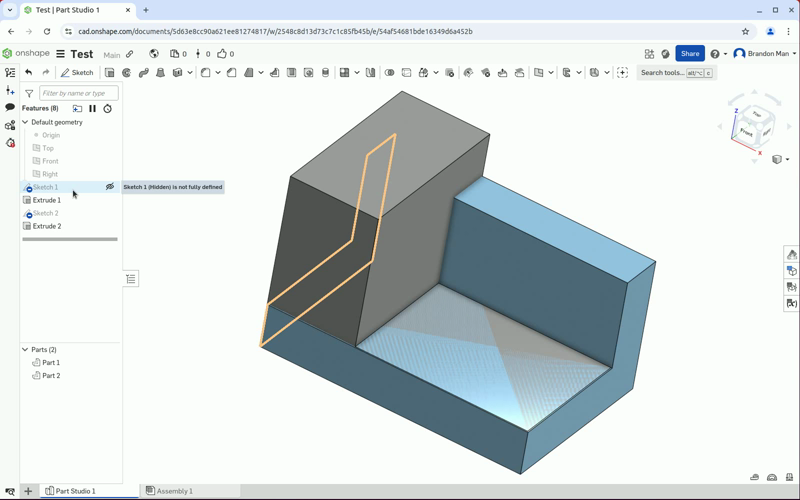
click(73, 189)